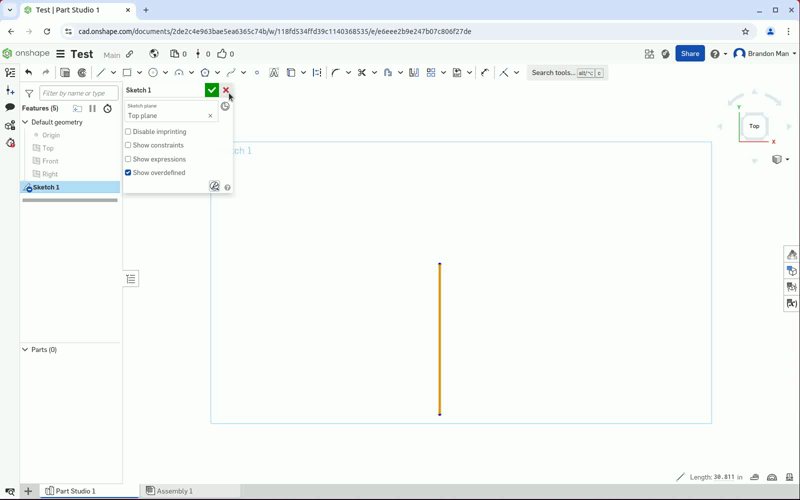
key(shift+h)
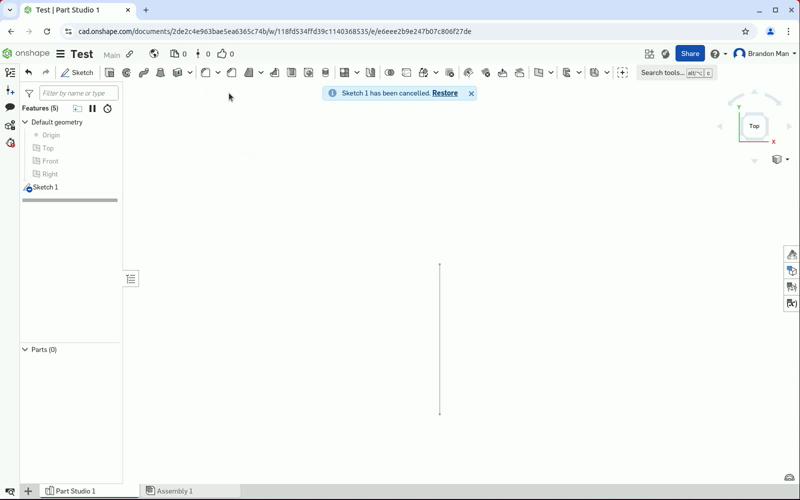
key(shift+s)
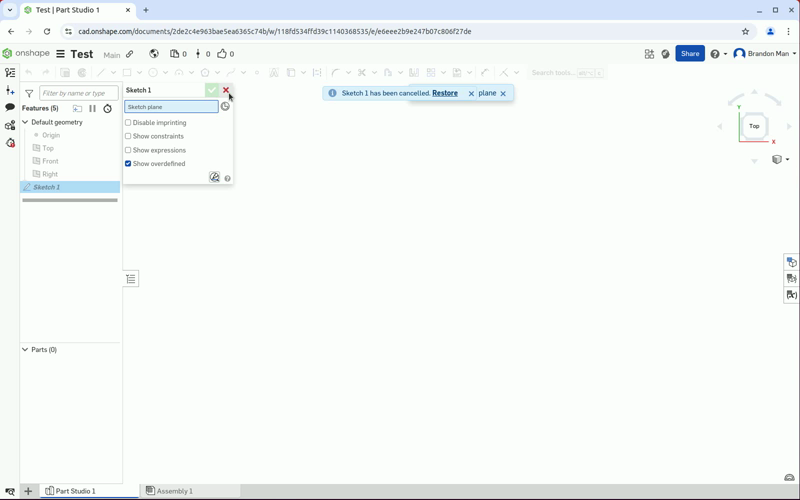
mouse_move(73, 150)
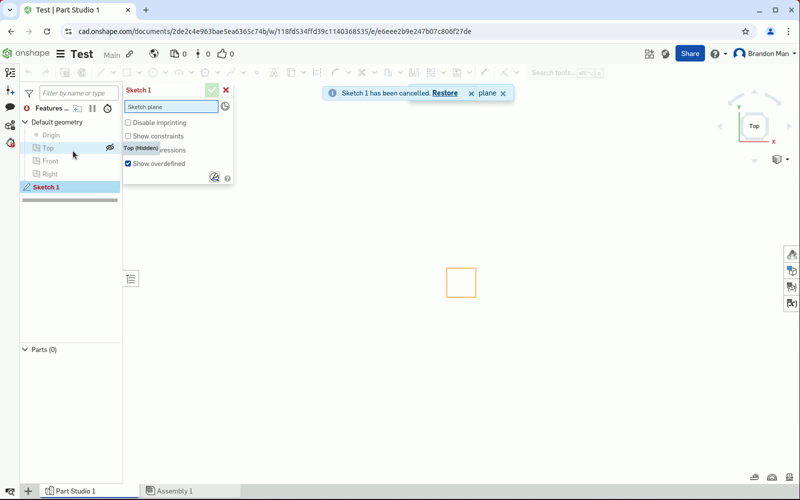
click(73, 150)
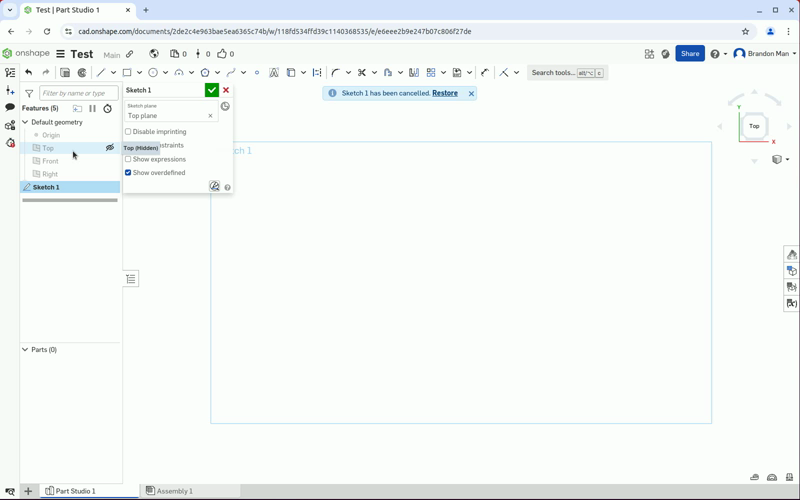
mouse_move(73, 352)
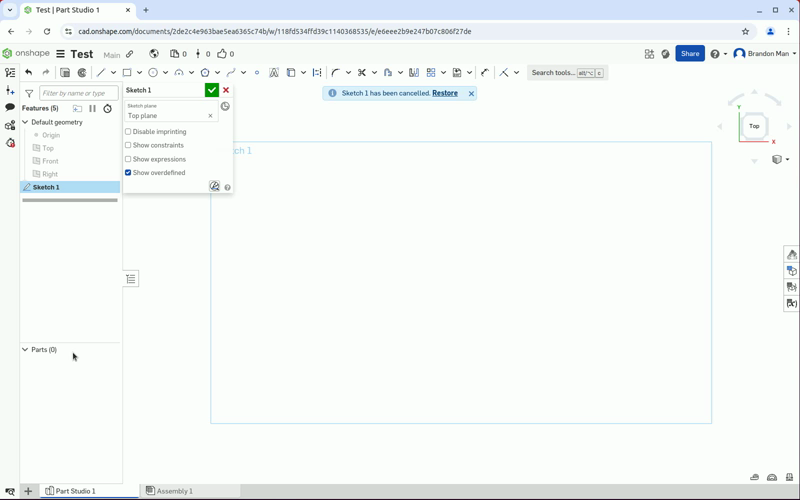
key(y)
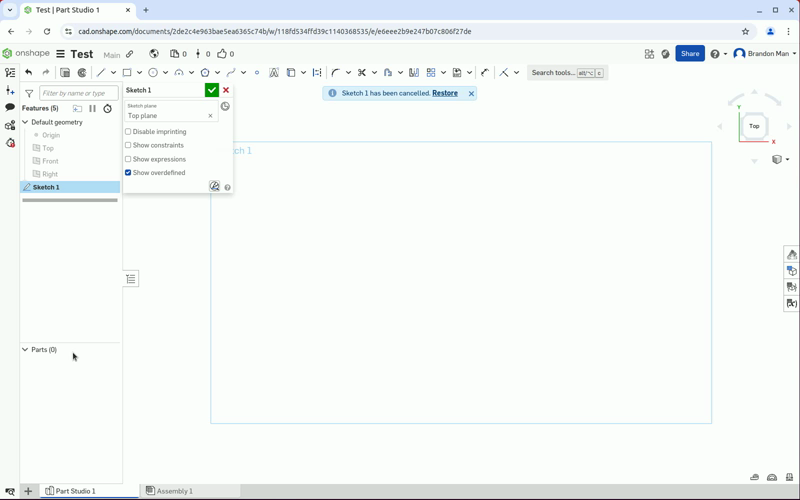
key(c)
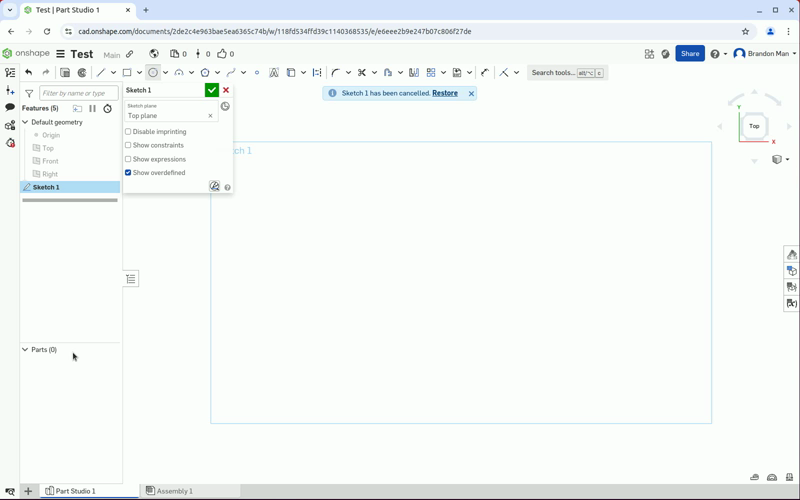
key_down(shift)
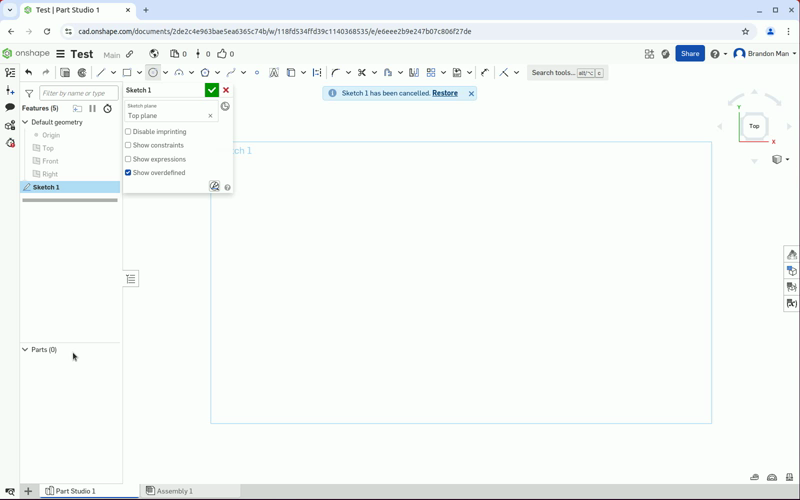
mouse_move(461, 282)
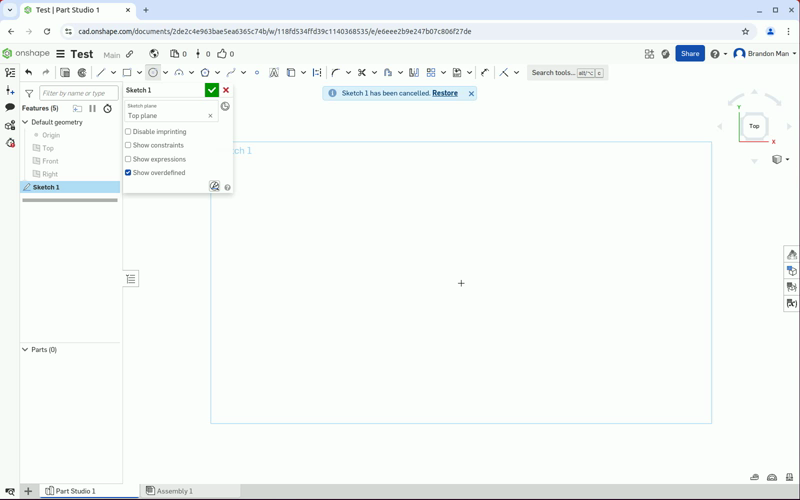
click(461, 282)
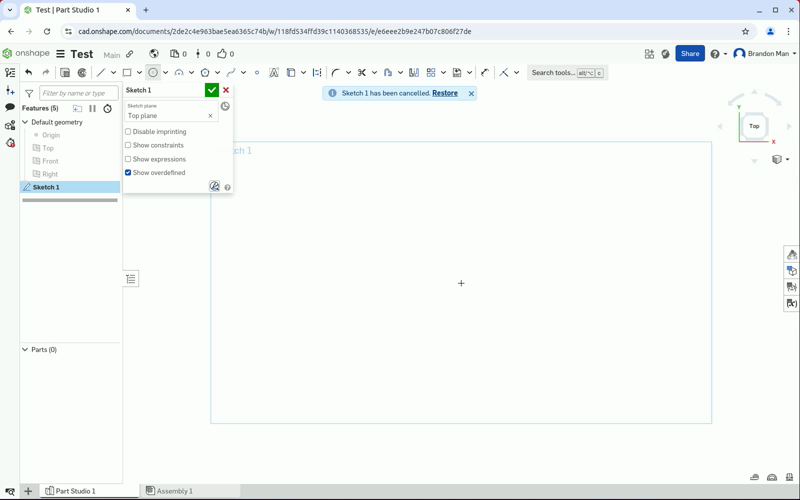
key_up(shift)
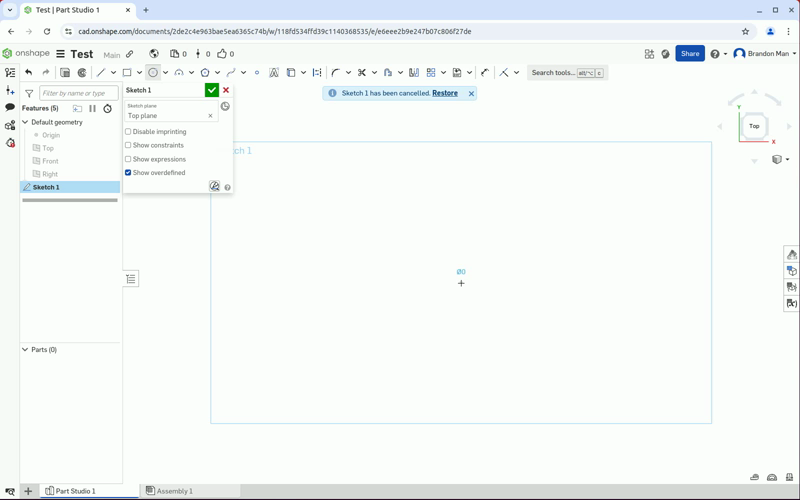
mouse_move(548, 282)
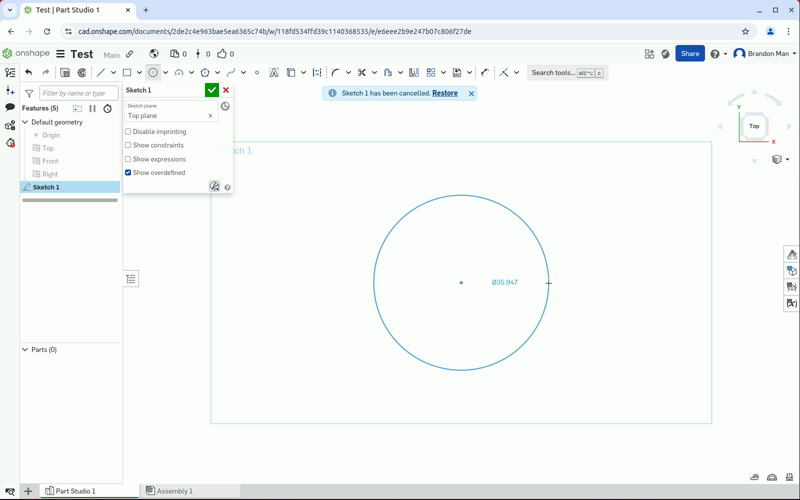
click(548, 282)
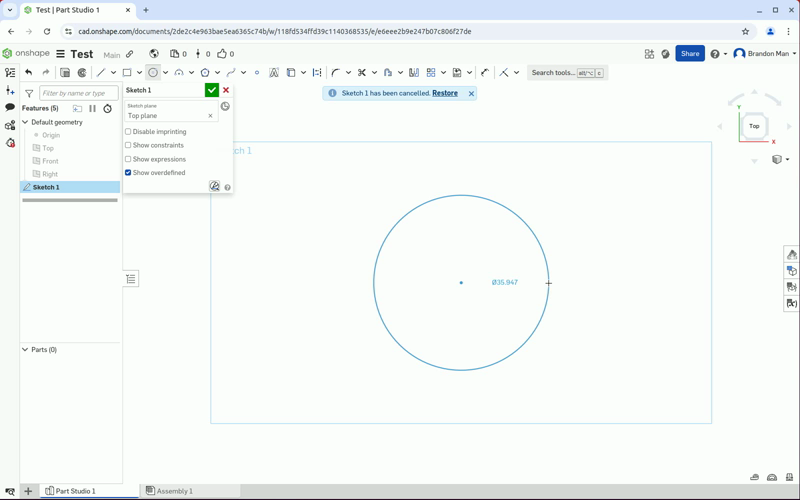
key(esc)
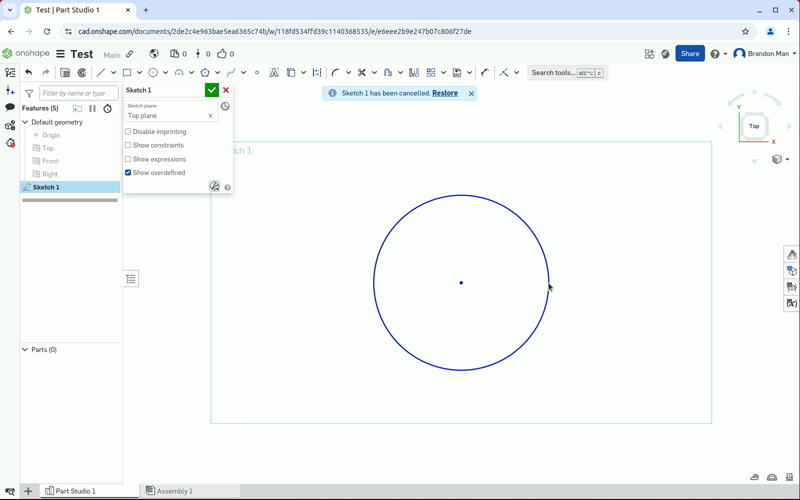
mouse_move(423, 327)
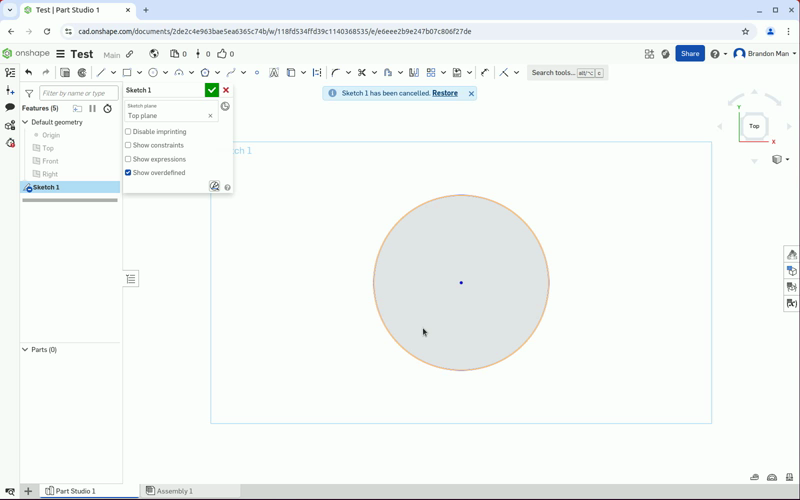
click(423, 327)
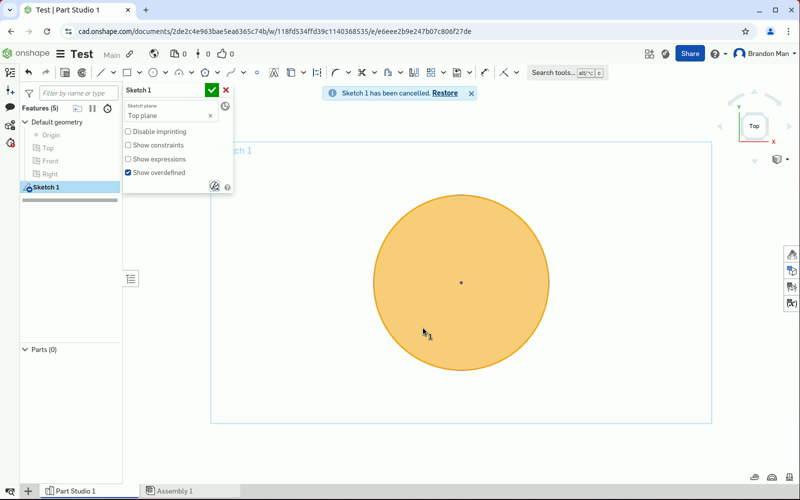
mouse_move(73, 352)
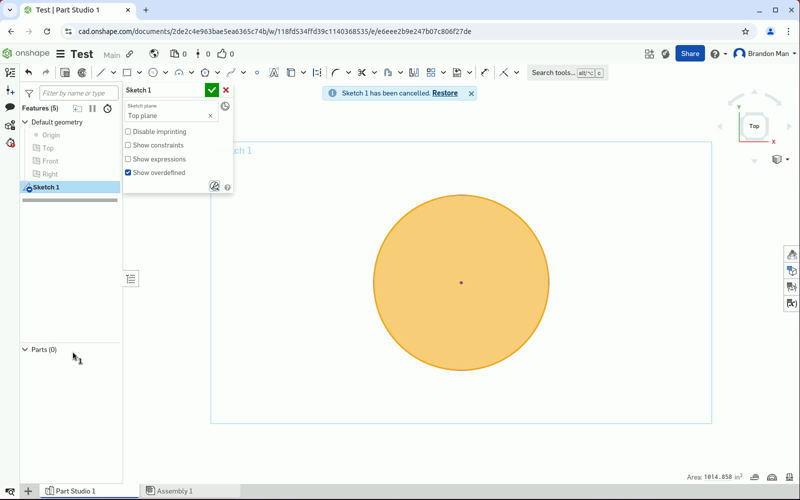
key(shift+y)
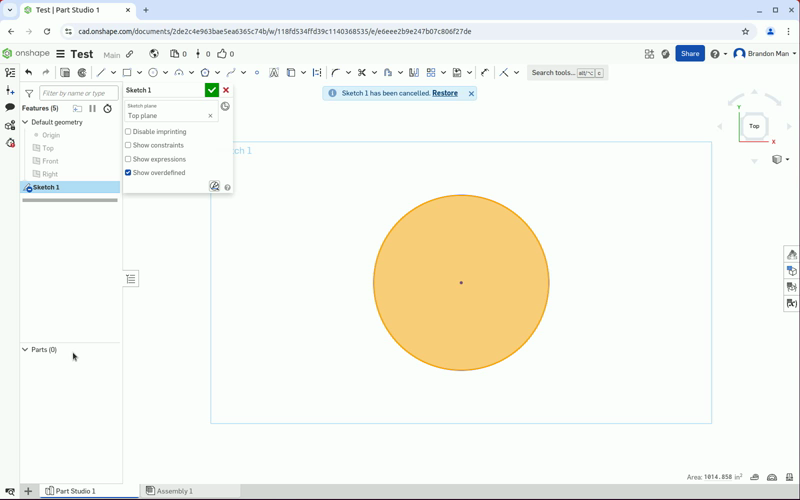
key(shift+e)
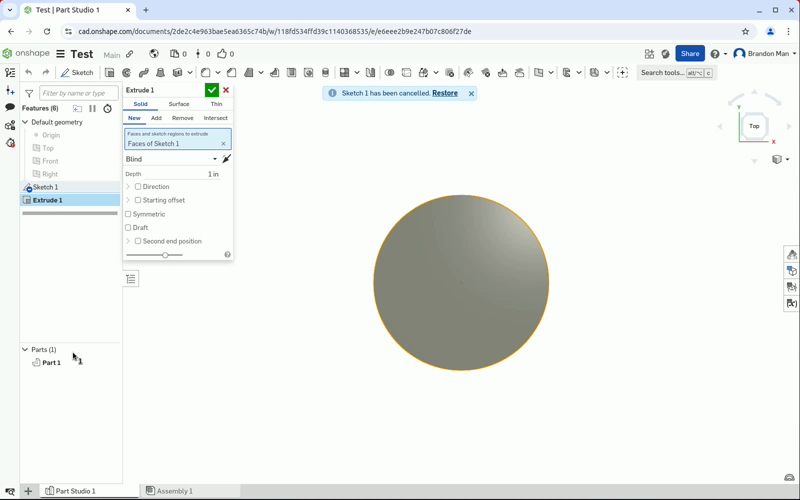
mouse_move(143, 106)
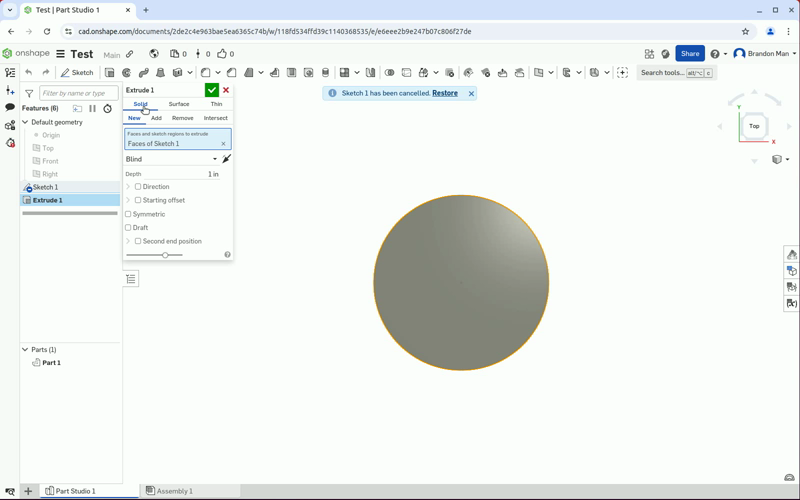
click(143, 106)
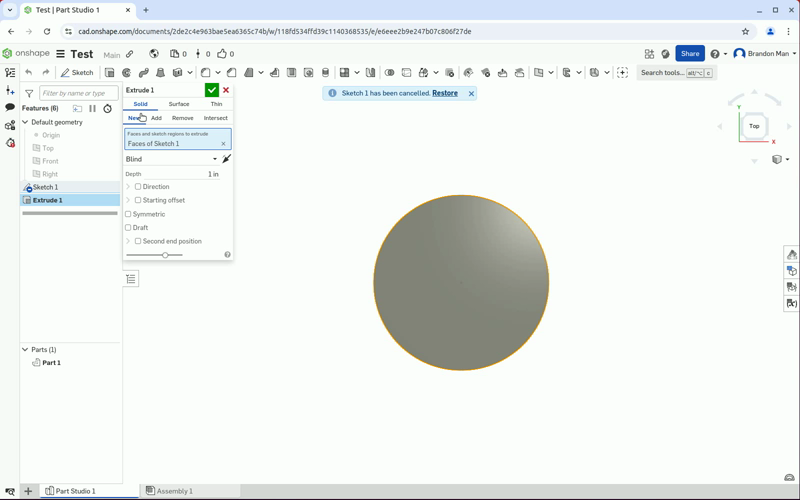
mouse_move(137, 120)
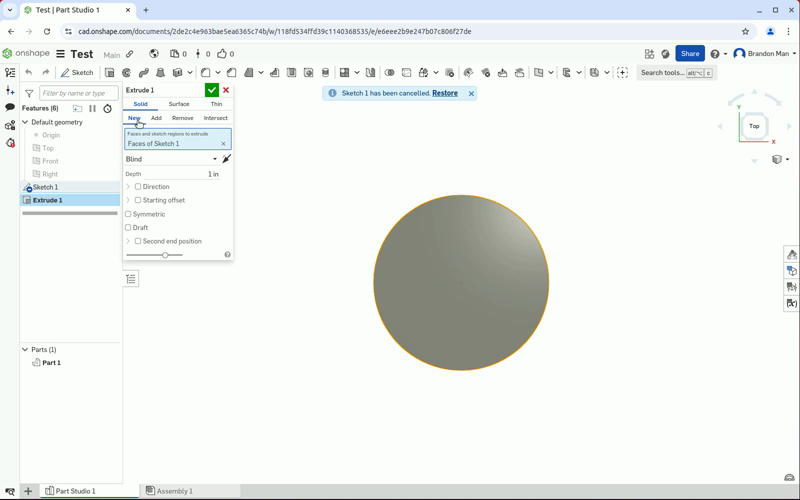
click(137, 120)
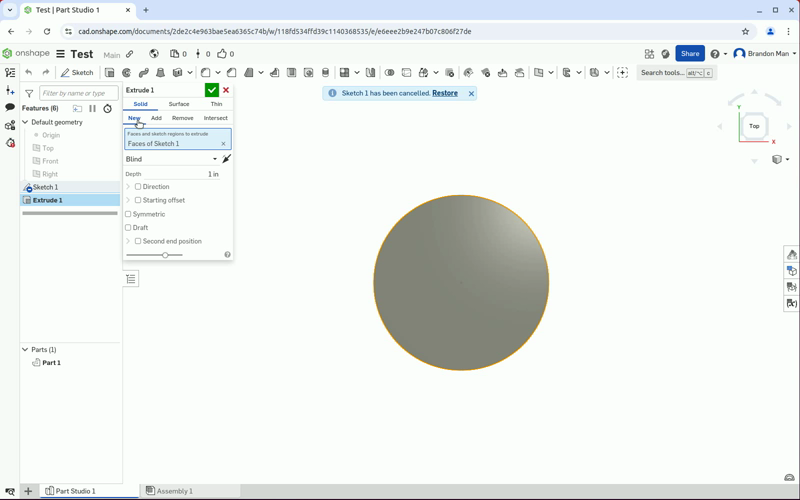
key(tab, 4)
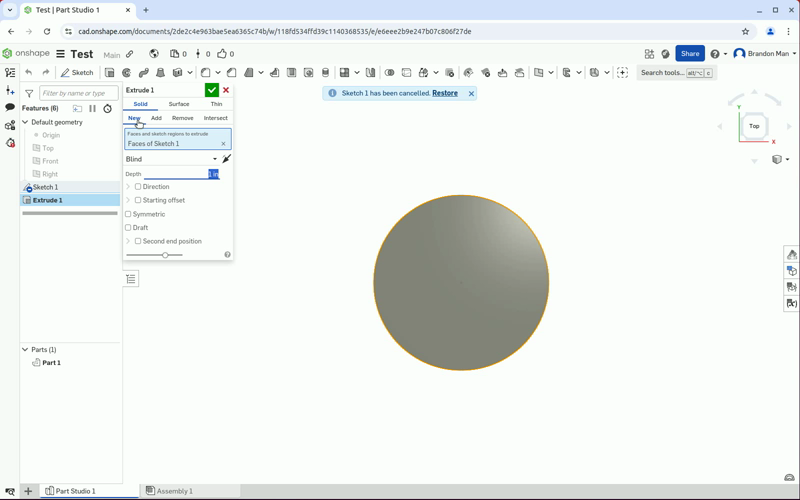
text(7.703)
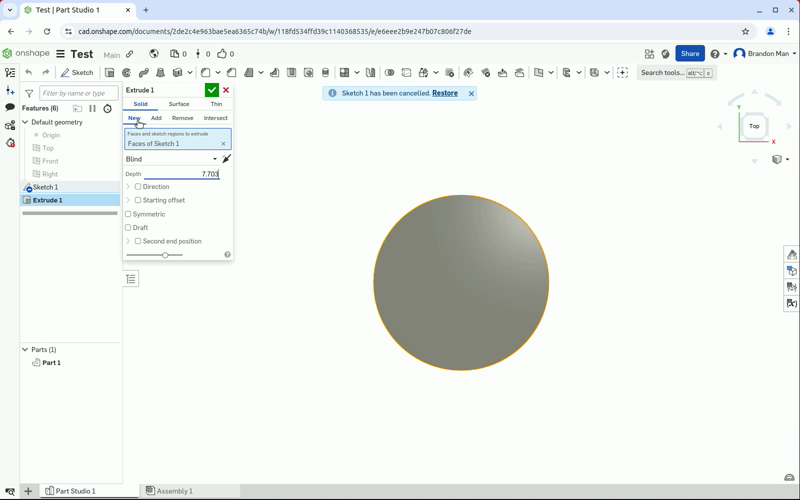
key(enter)
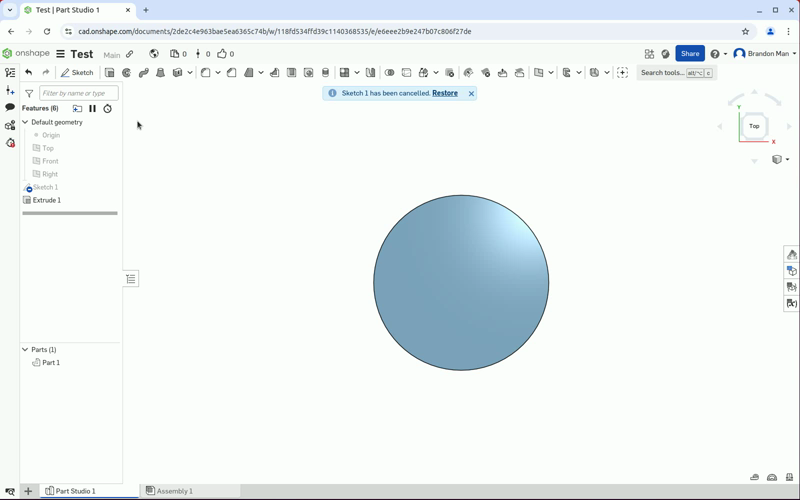
key(shift+h)
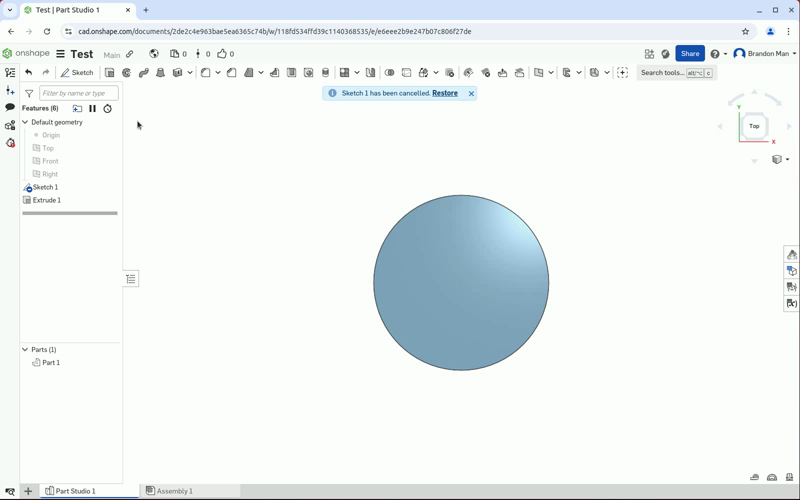
key(shift+h)
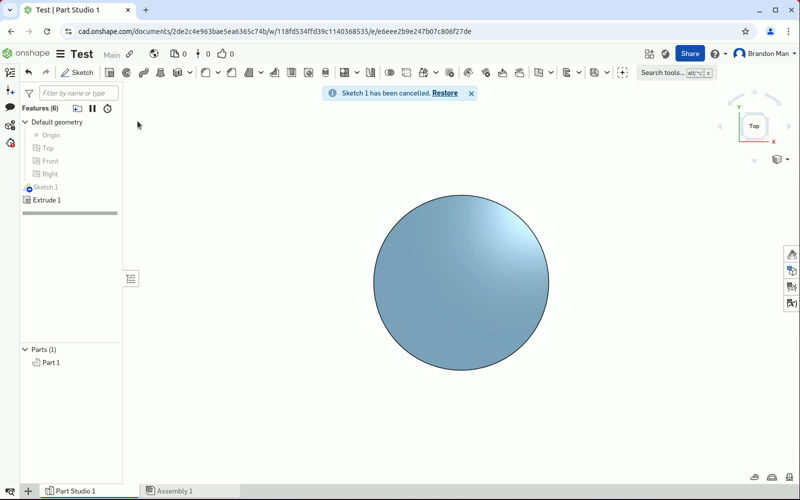
mouse_move(73, 189)
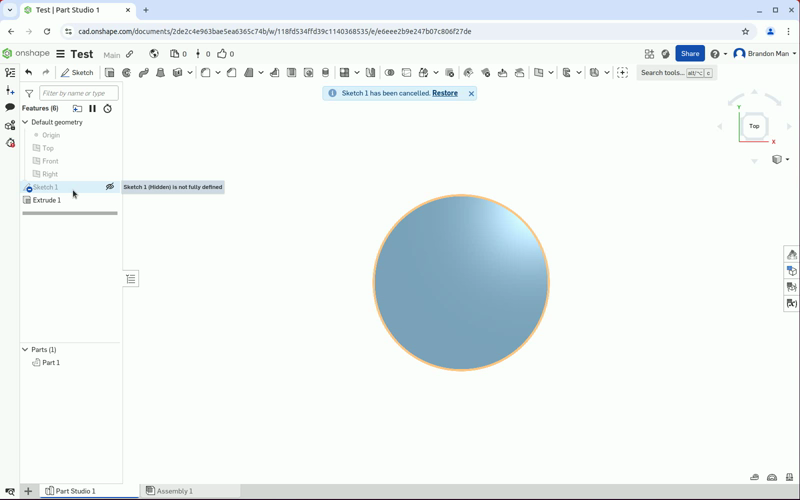
click(73, 189)
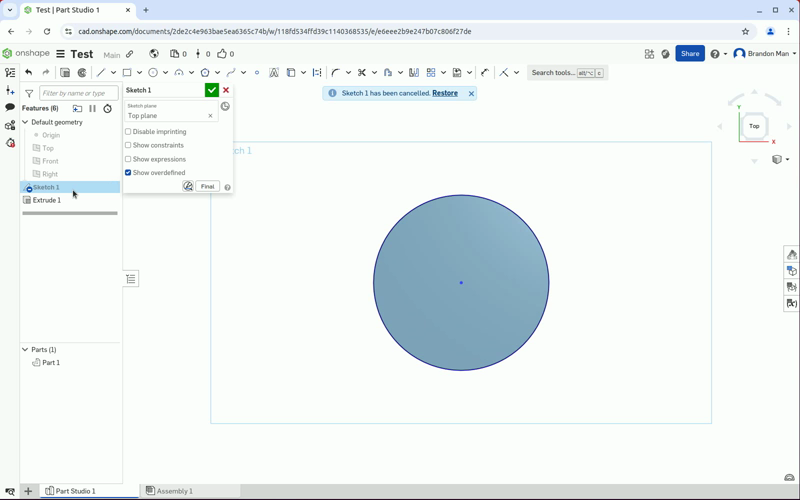
mouse_move(229, 92)
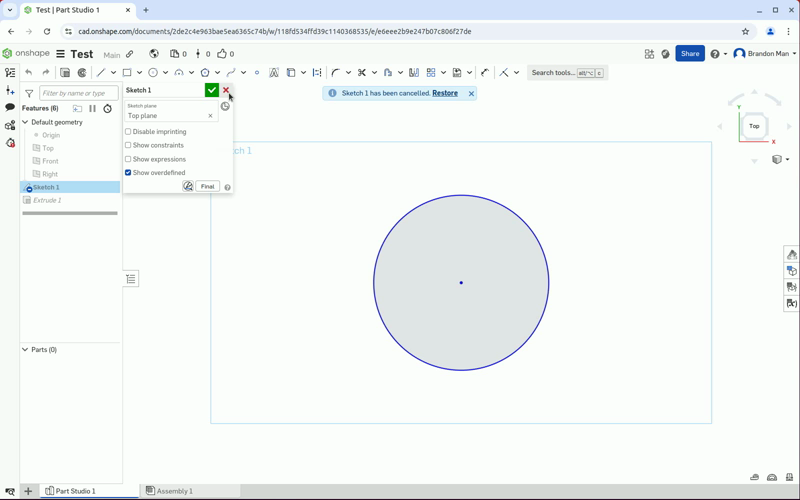
click(229, 92)
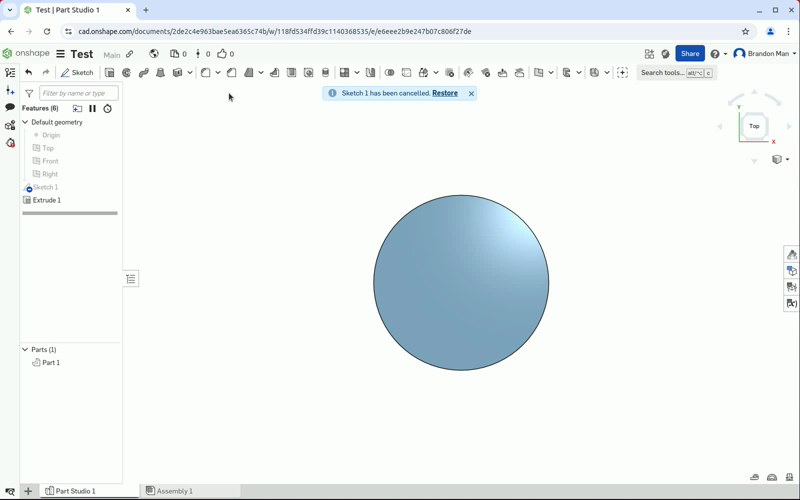
mouse_move(541, 75)
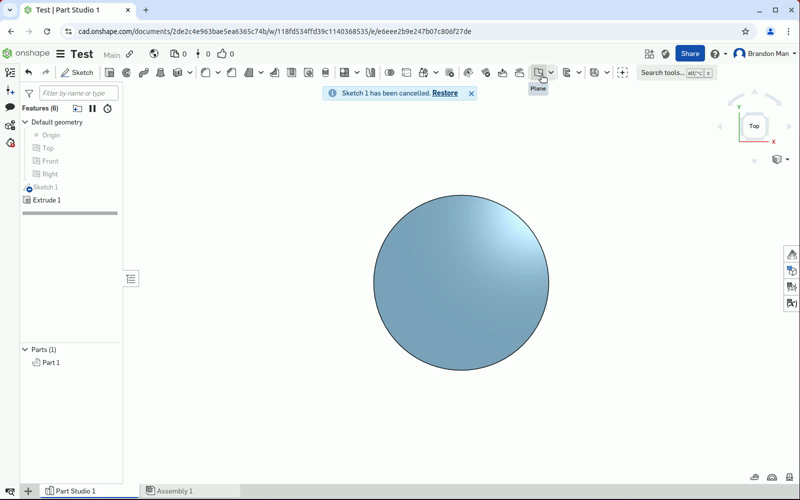
click(541, 75)
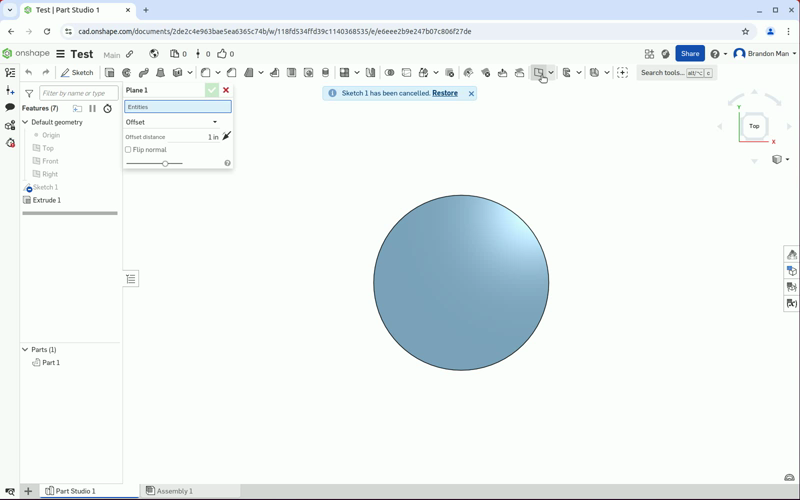
mouse_move(73, 150)
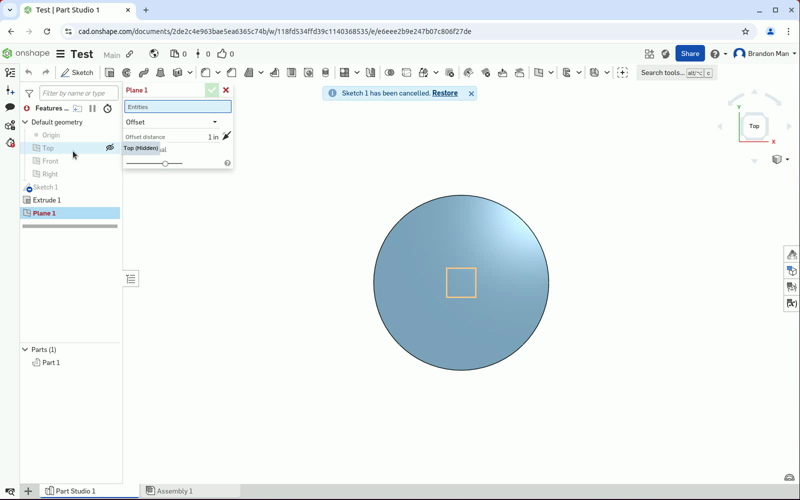
click(73, 150)
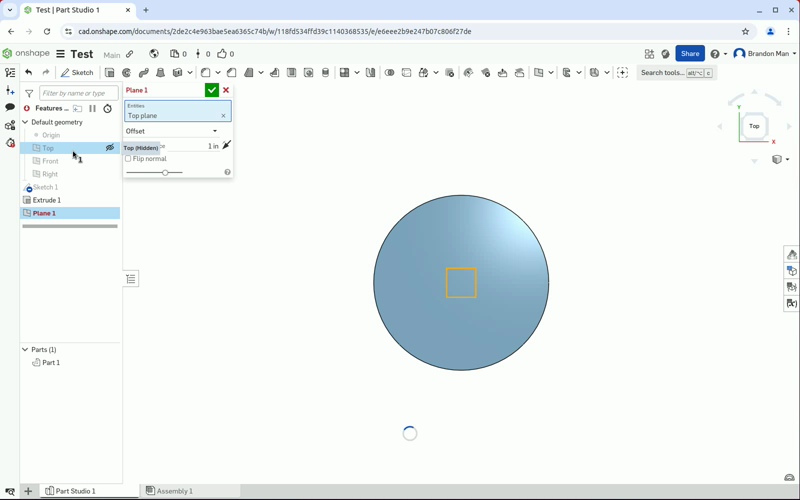
key(tab, 2)
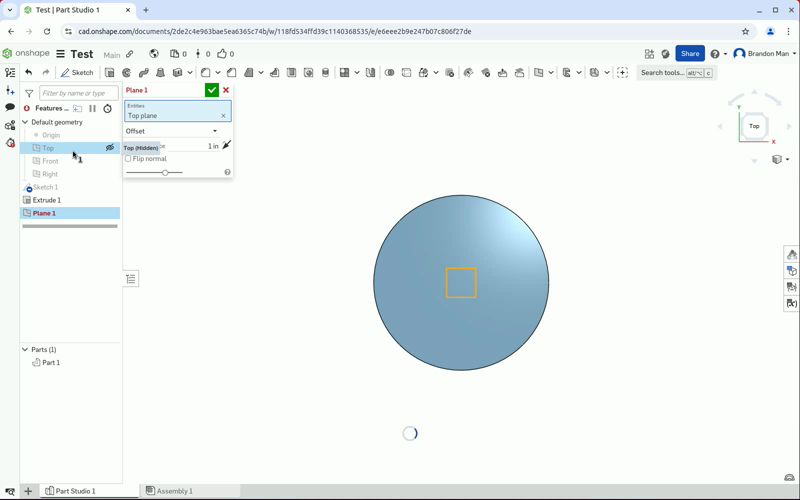
text(7.703)
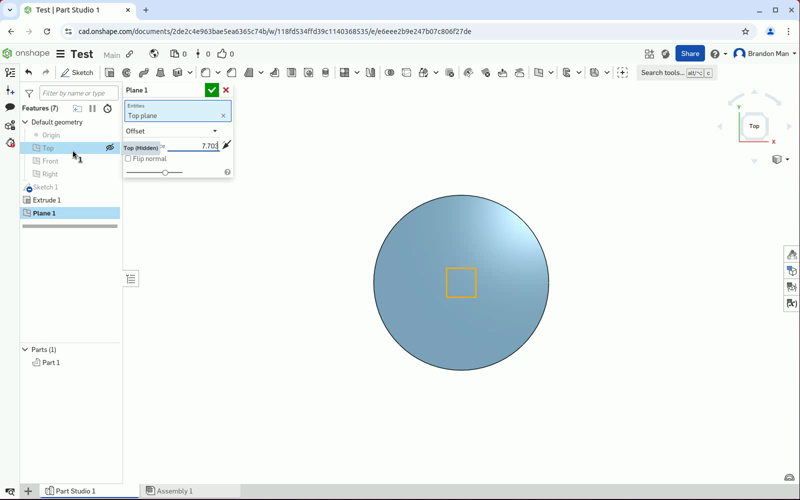
key(enter, 2)
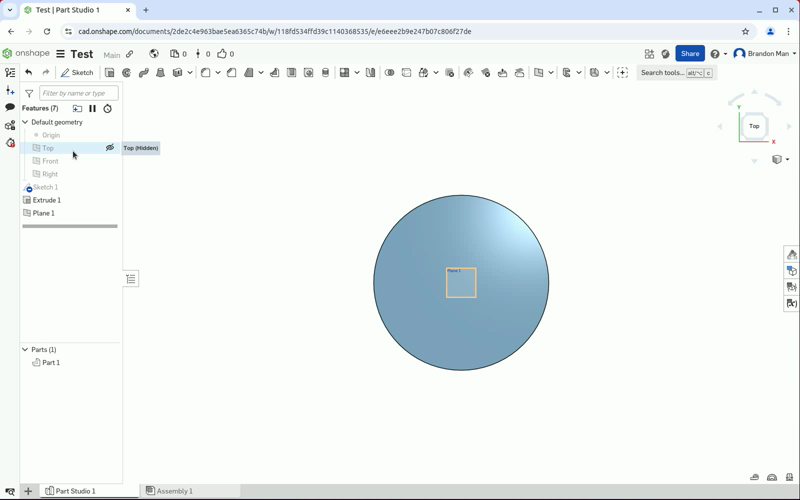
key(shift+s)
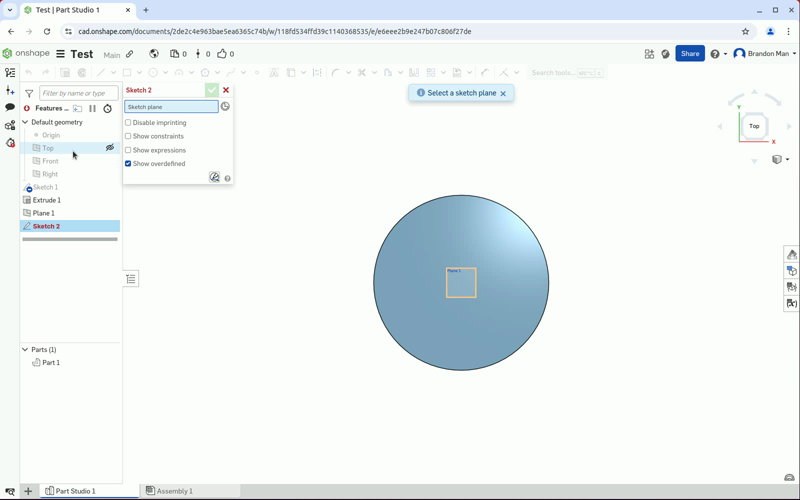
mouse_move(73, 215)
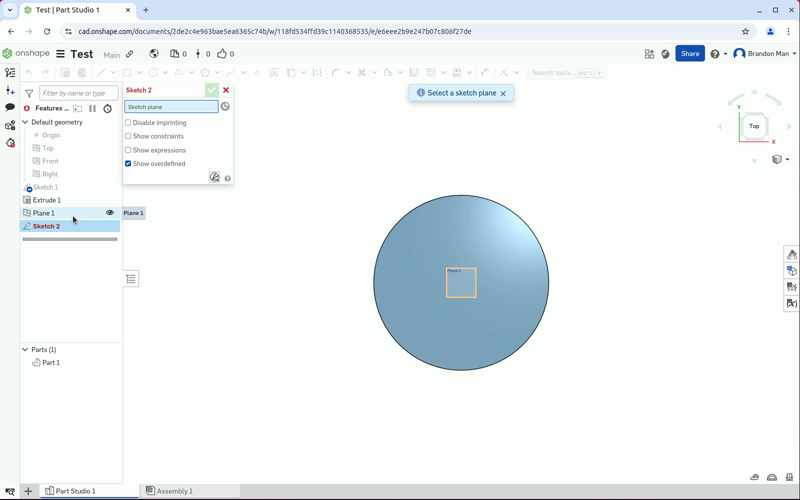
click(73, 215)
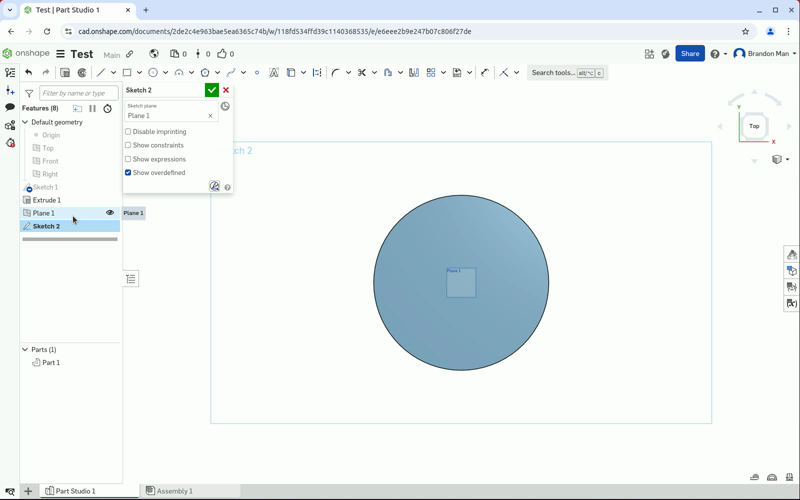
mouse_move(73, 352)
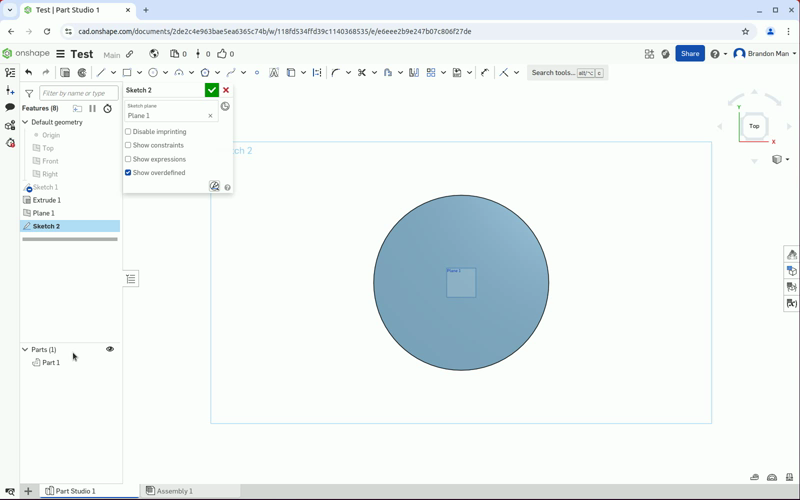
key(y)
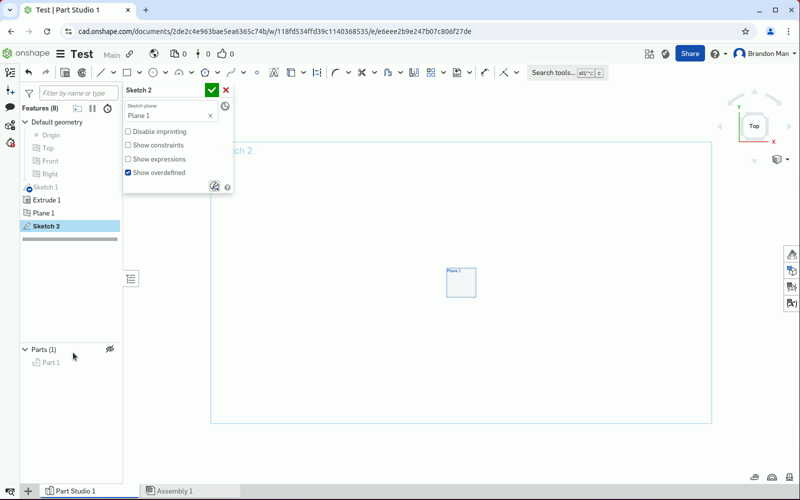
key(c)
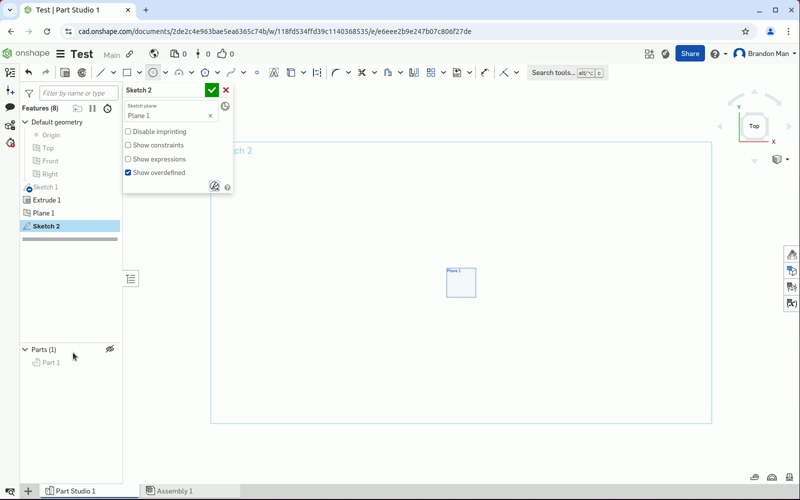
key_down(shift)
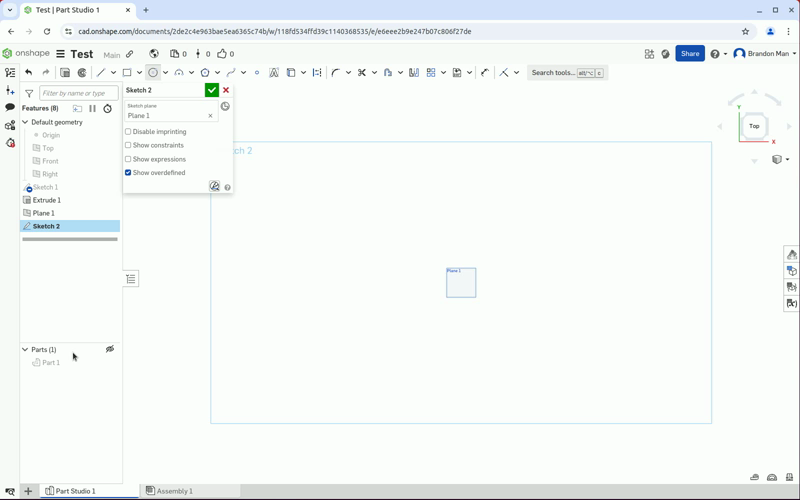
mouse_move(461, 282)
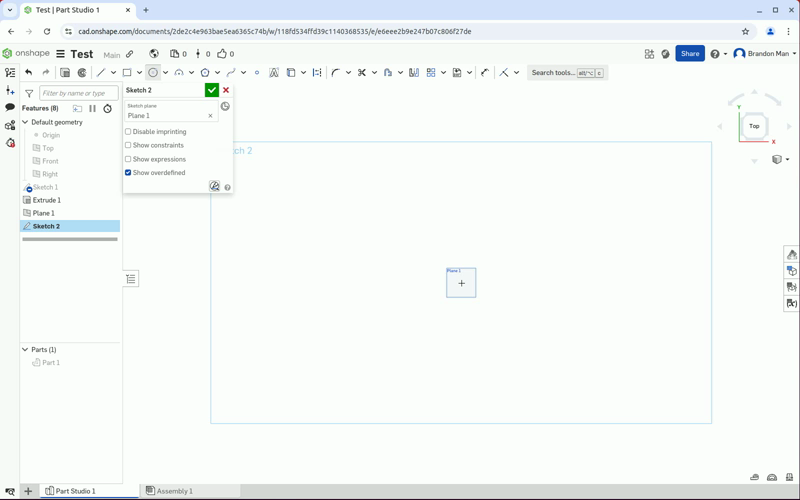
click(461, 282)
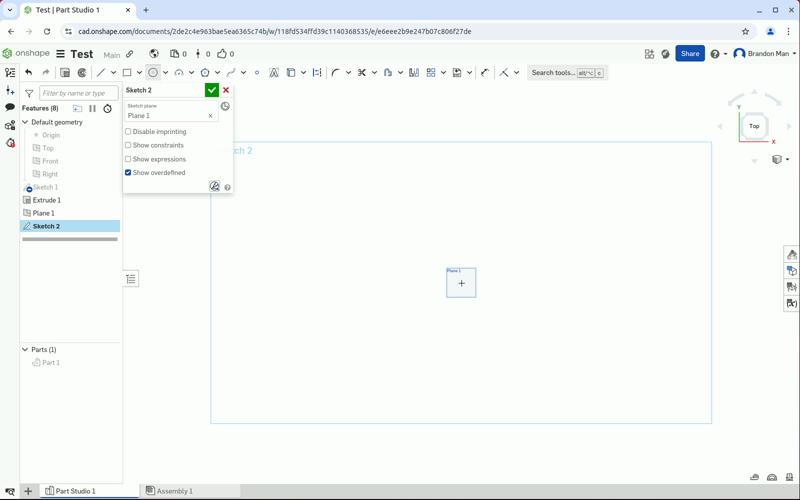
key_up(shift)
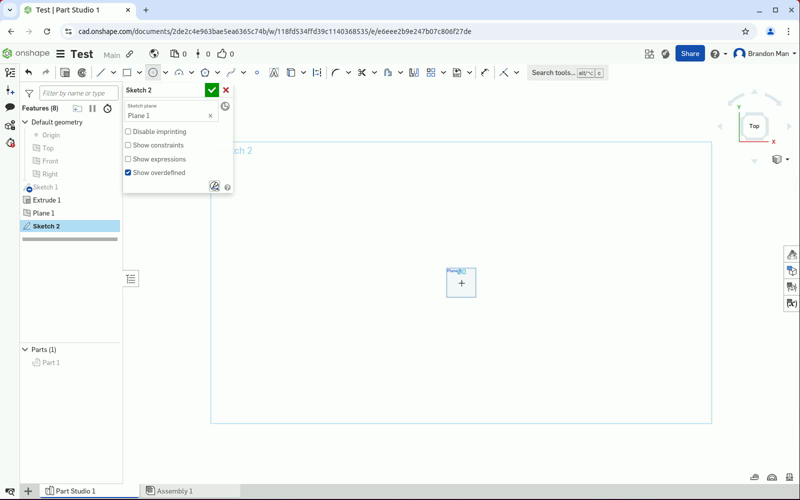
mouse_move(520, 282)
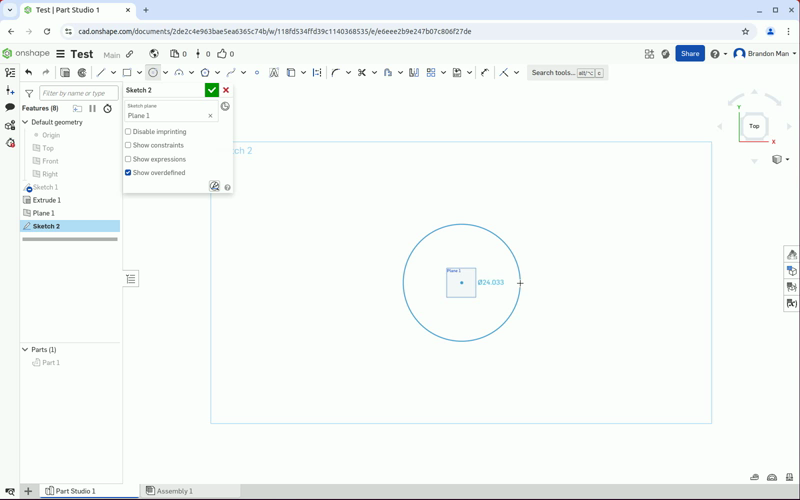
click(520, 282)
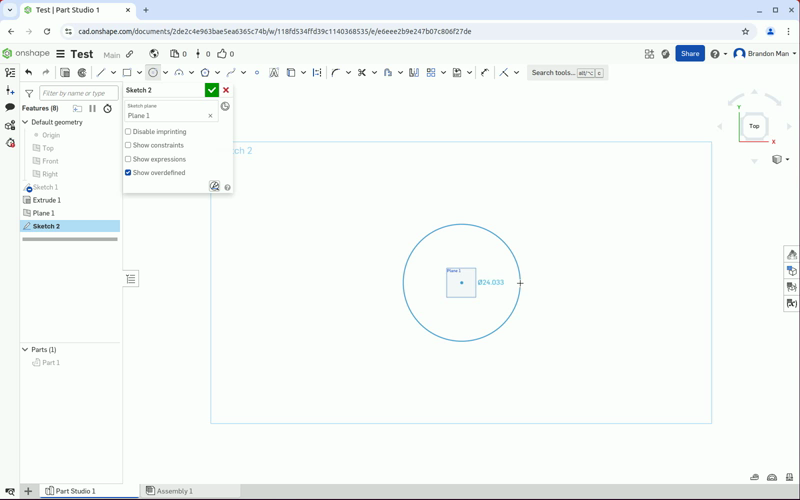
key(esc)
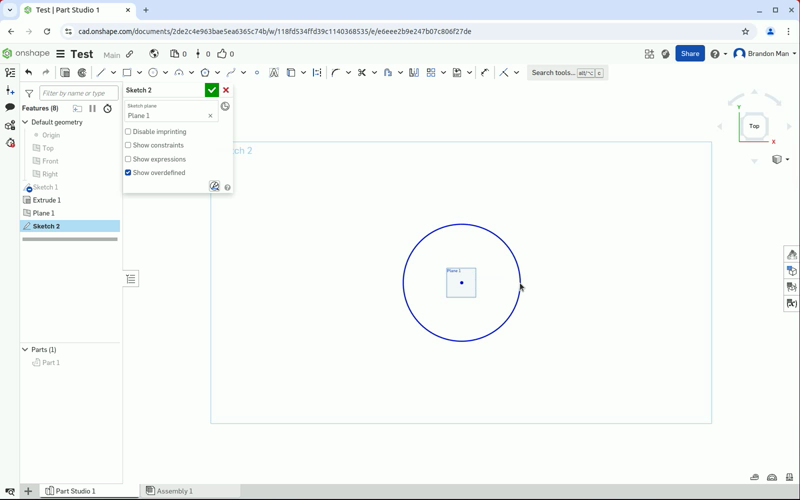
mouse_move(413, 288)
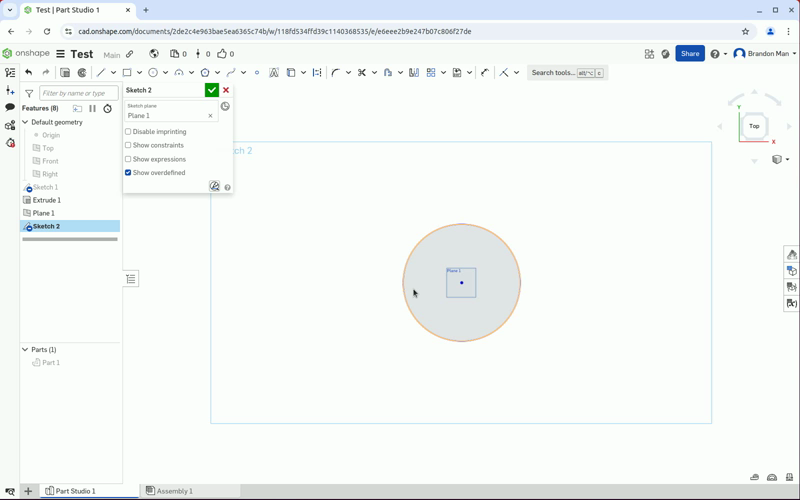
click(413, 288)
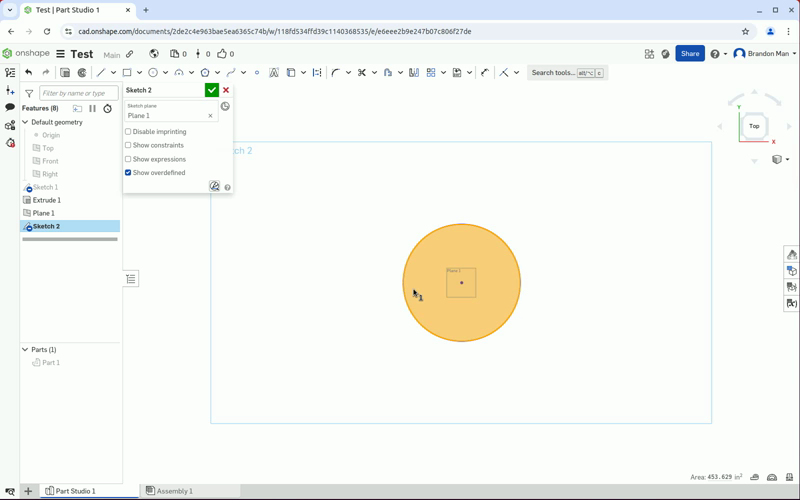
mouse_move(73, 352)
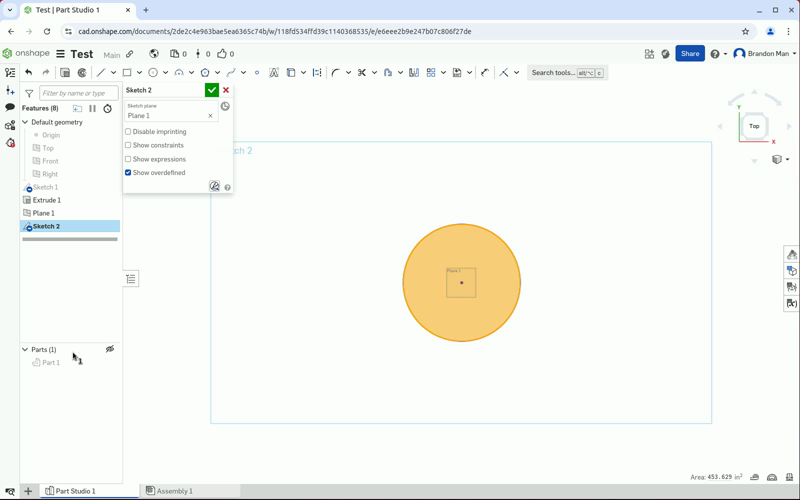
key(shift+y)
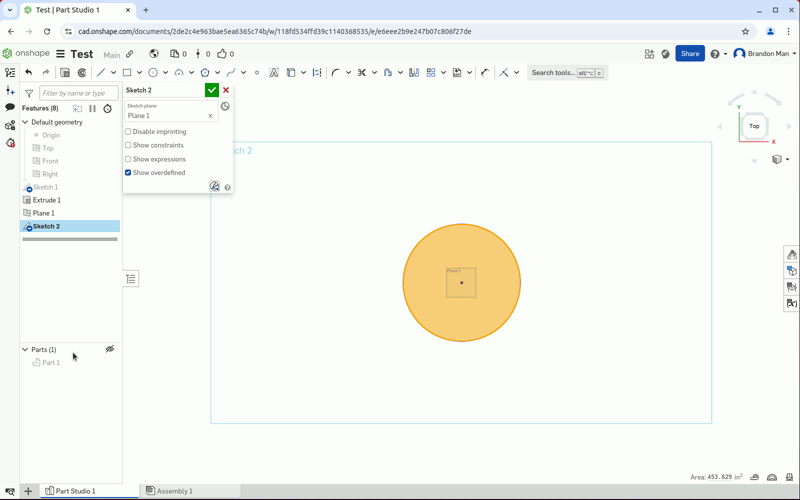
key(shift+e)
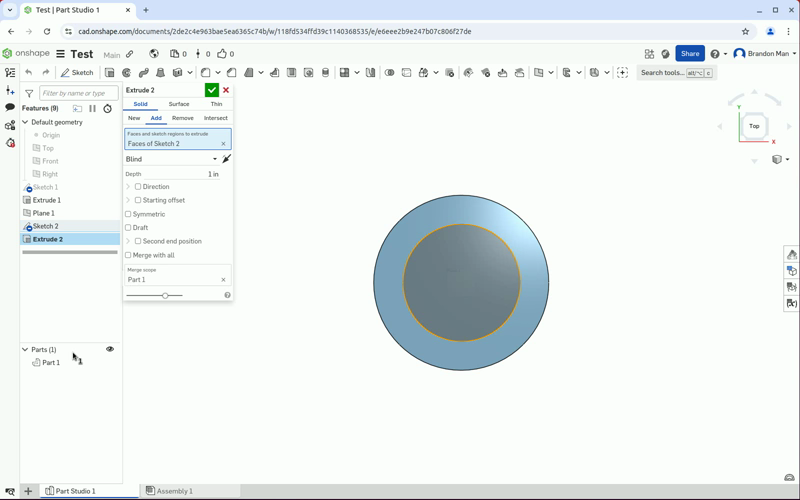
mouse_move(143, 106)
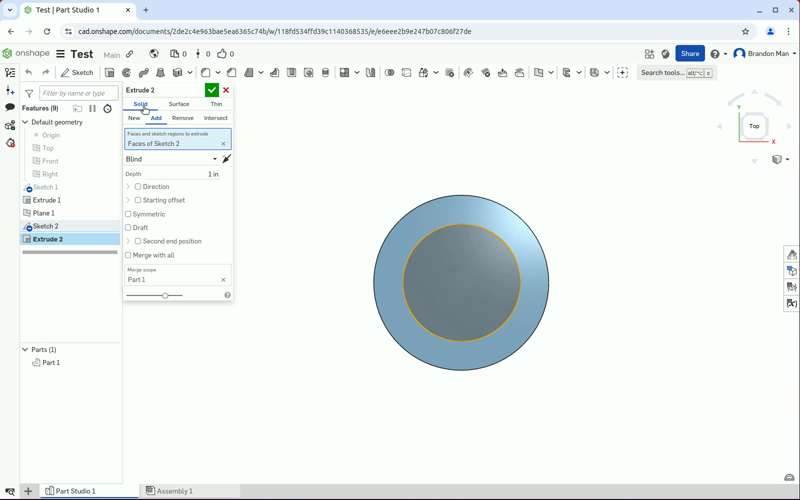
click(143, 106)
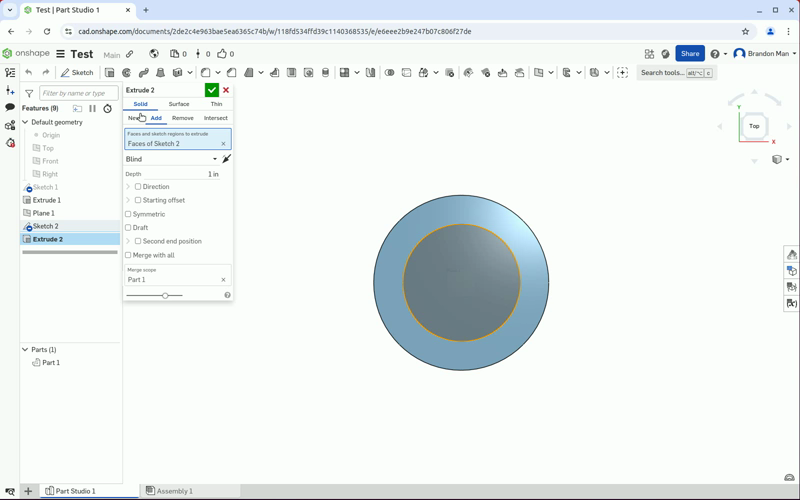
mouse_move(137, 120)
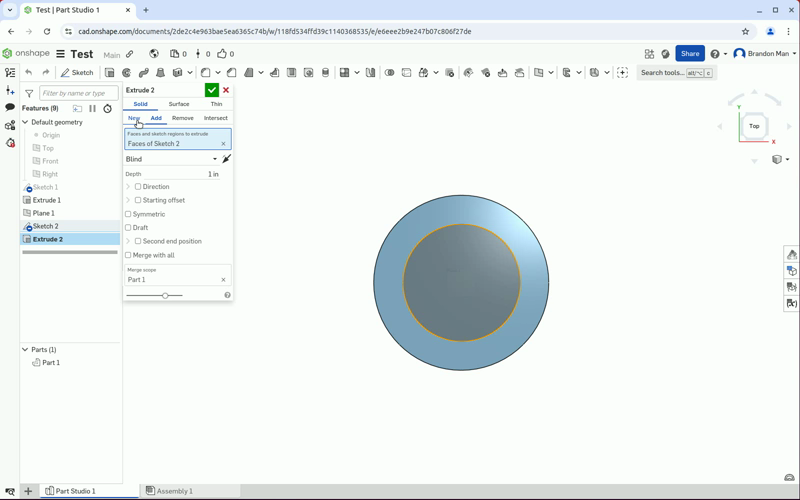
click(137, 120)
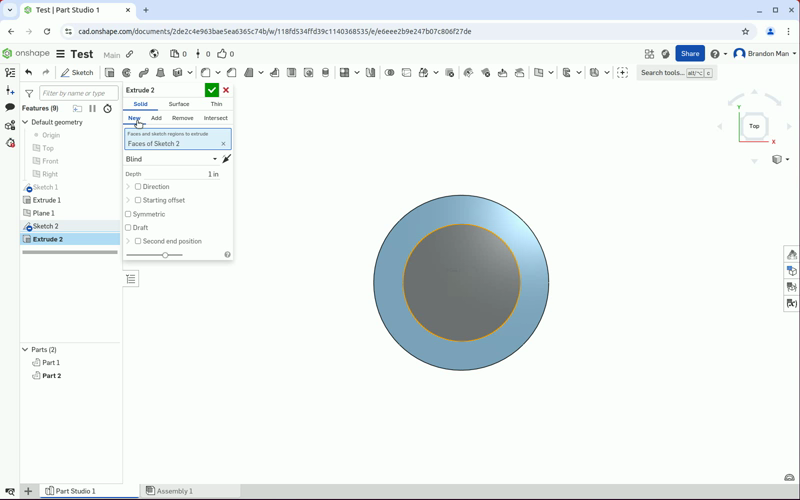
key(tab, 4)
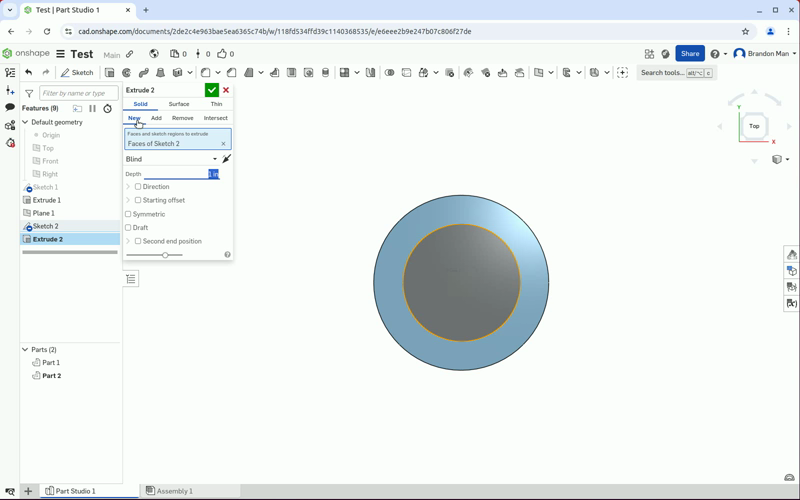
text(7.703)
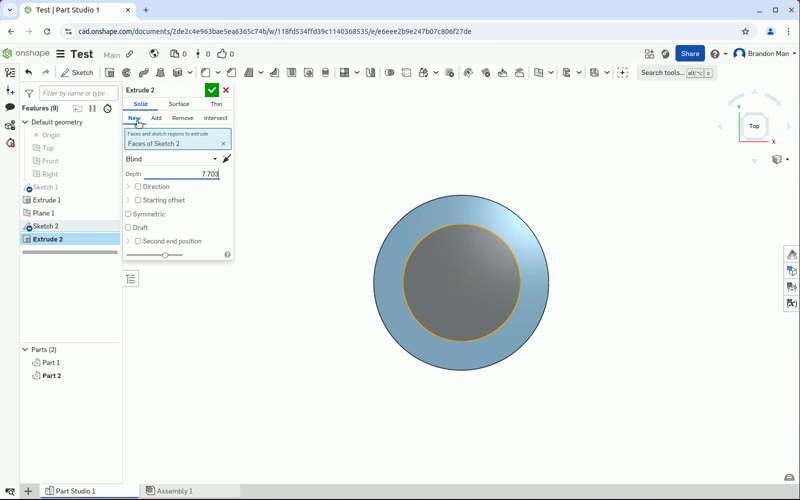
key(enter)
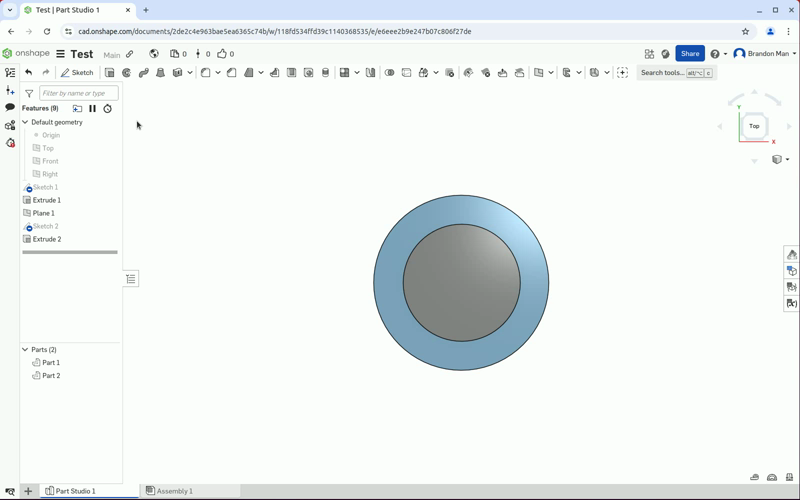
key(shift+h)
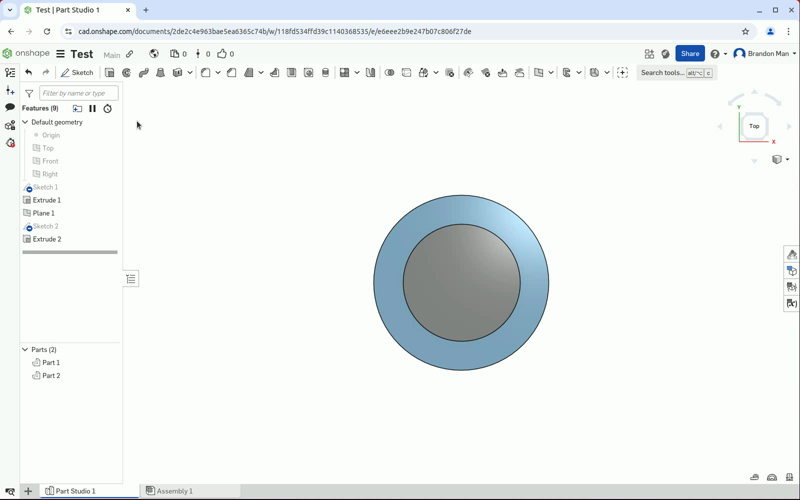
key(shift+h)
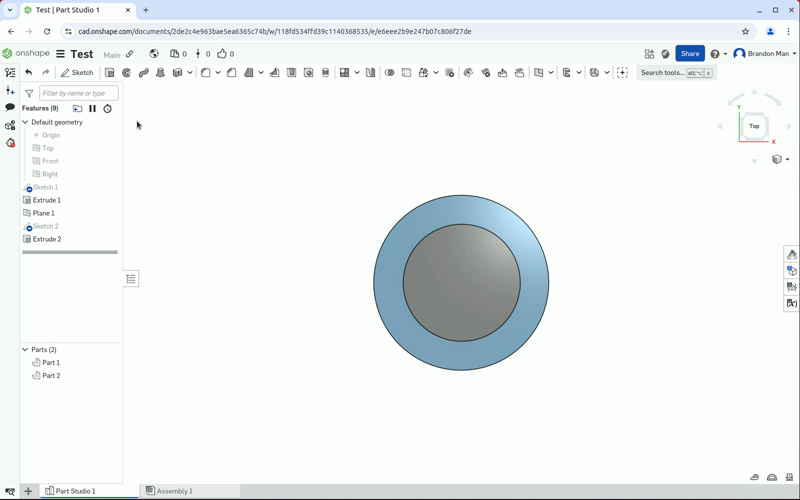
mouse_move(73, 189)
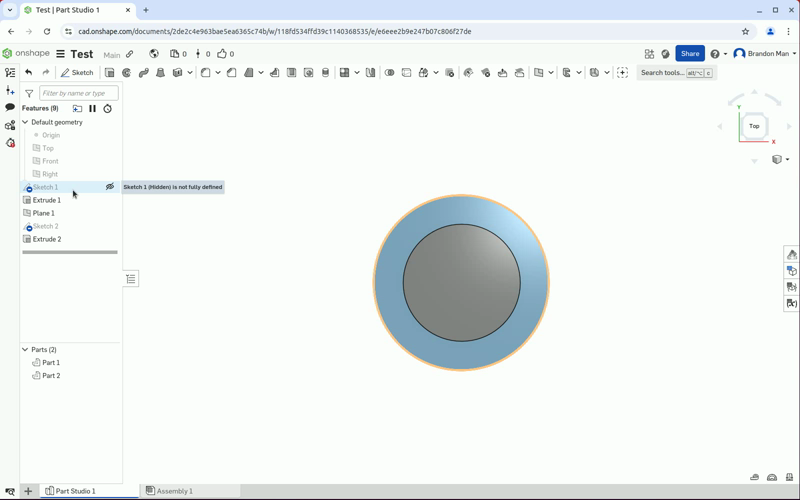
click(73, 189)
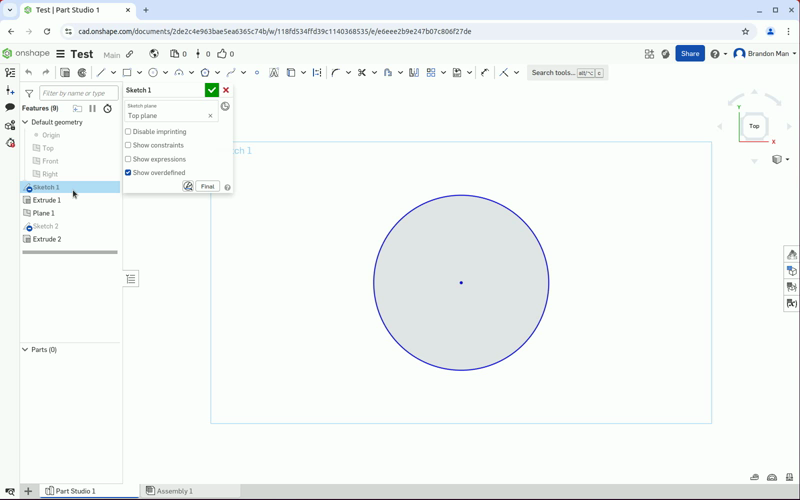
mouse_move(229, 92)
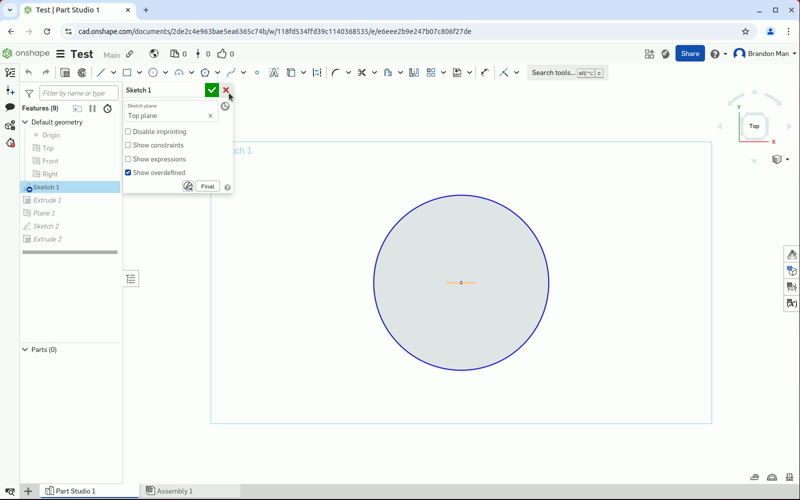
click(229, 92)
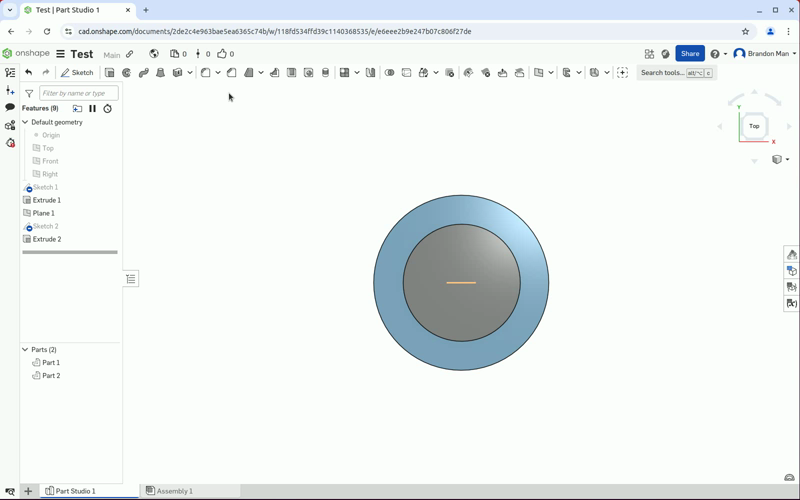
mouse_move(541, 75)
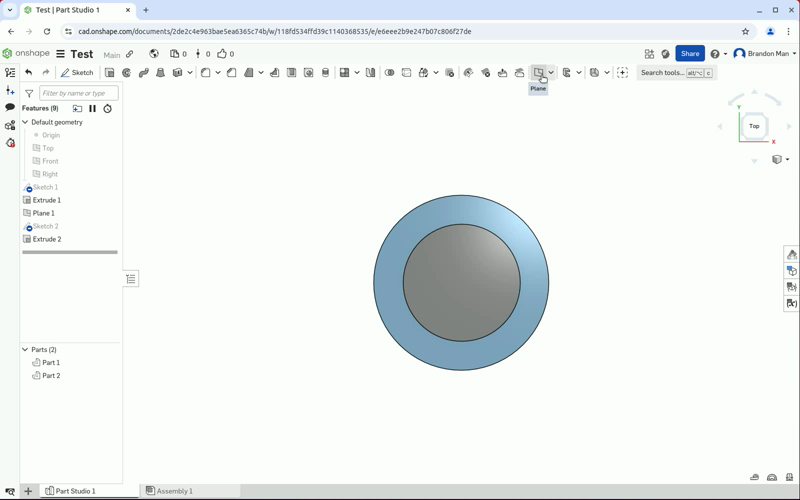
click(541, 75)
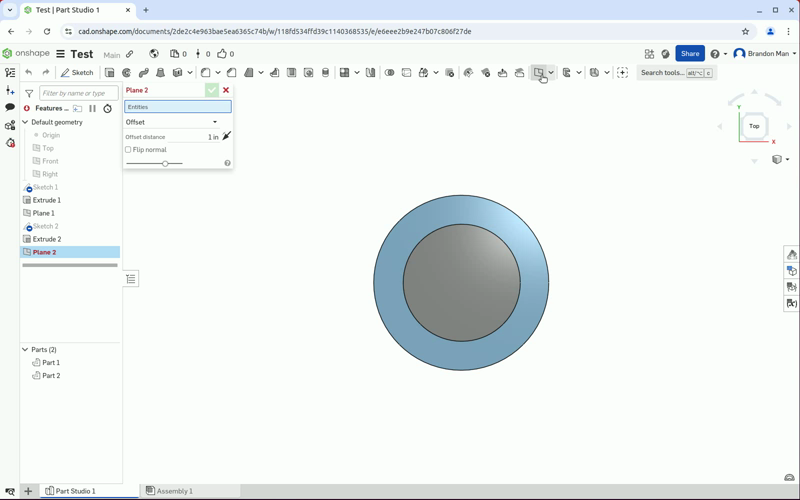
mouse_move(73, 150)
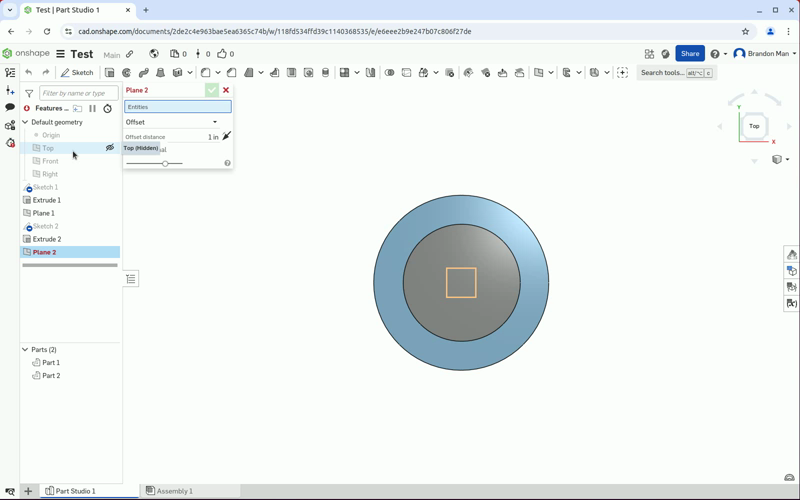
click(73, 150)
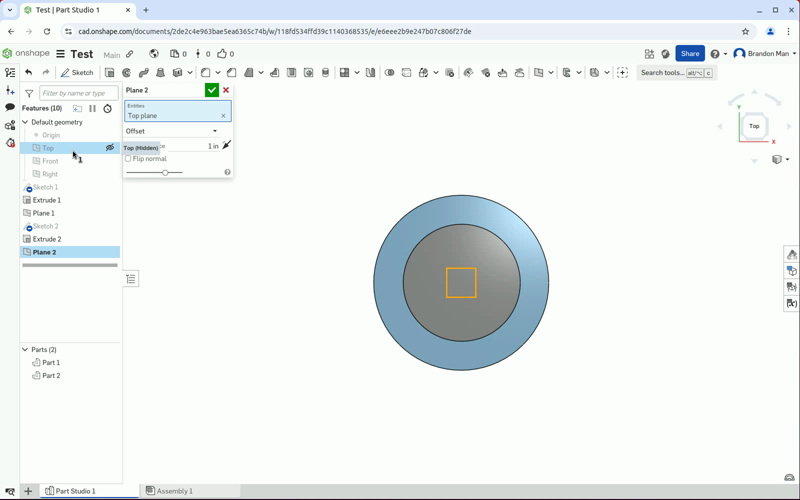
key(tab, 2)
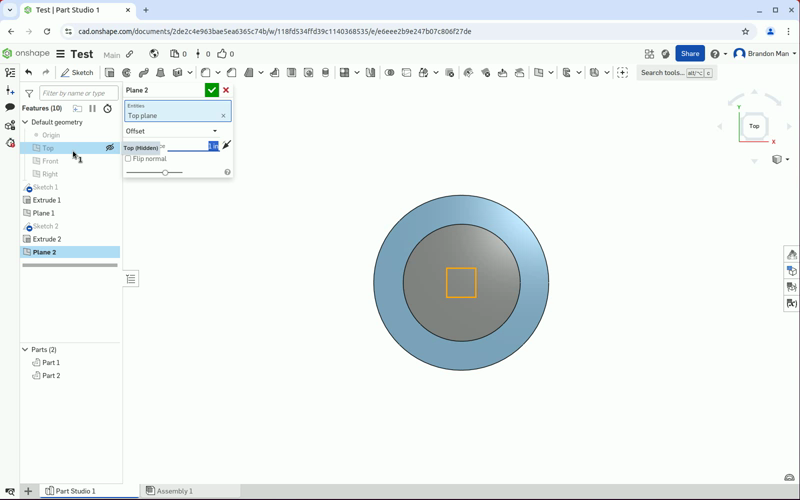
text(15.405)
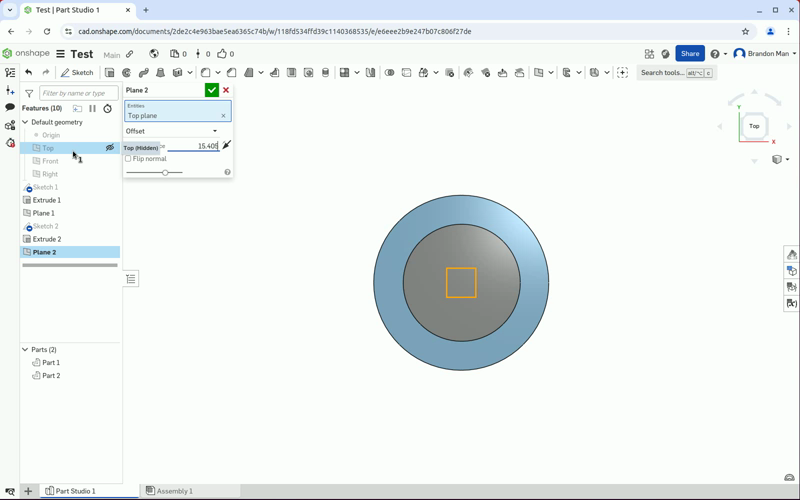
key(enter, 2)
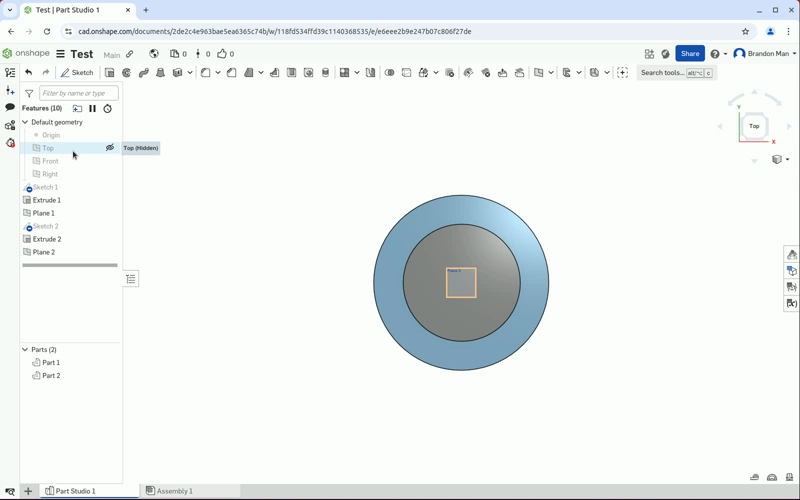
key(shift+s)
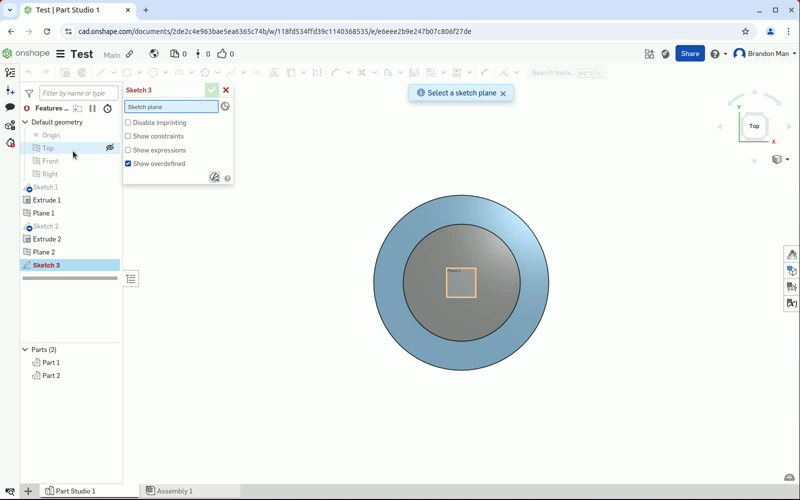
mouse_move(73, 254)
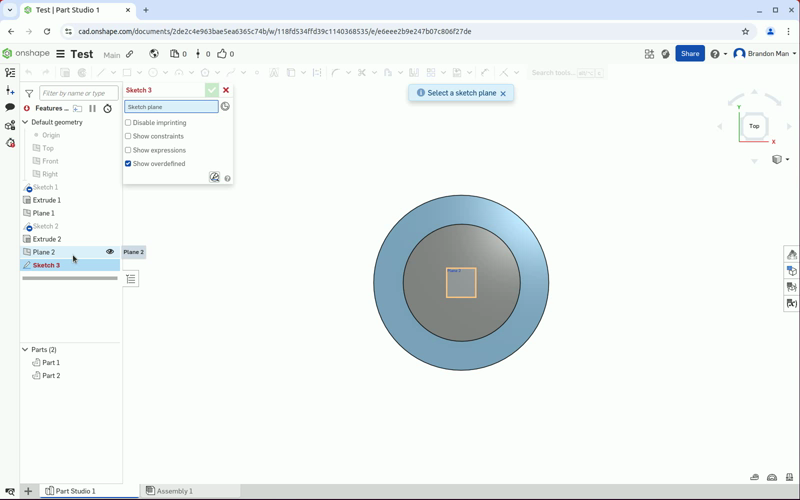
click(73, 254)
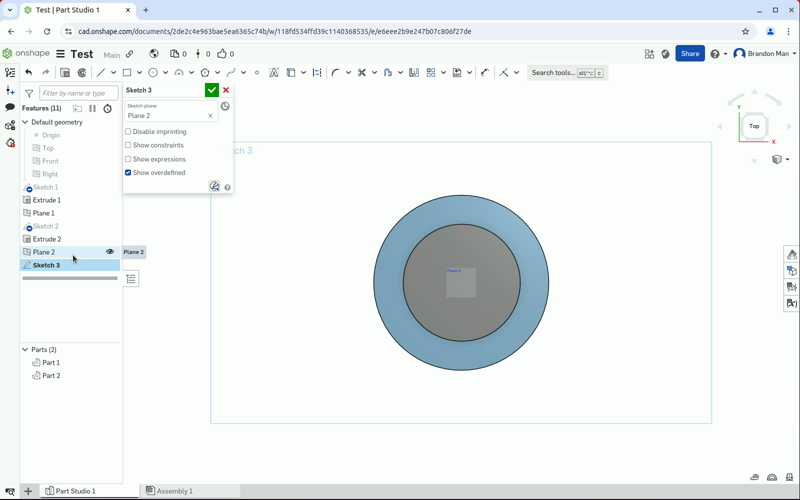
mouse_move(73, 352)
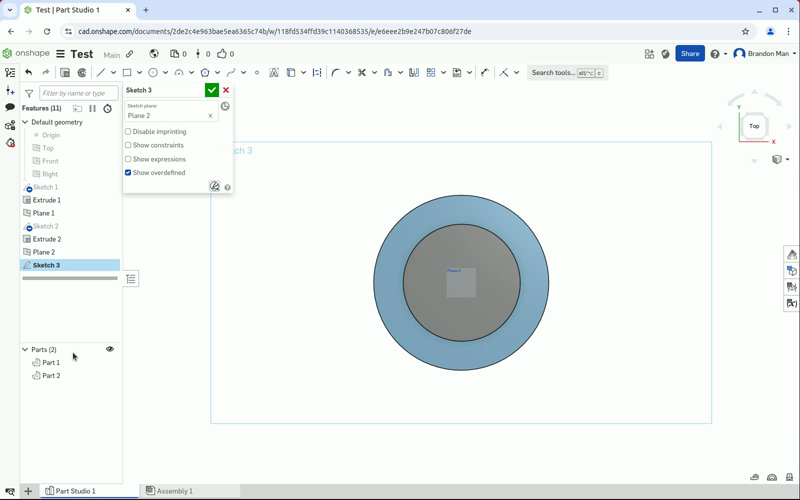
key(y)
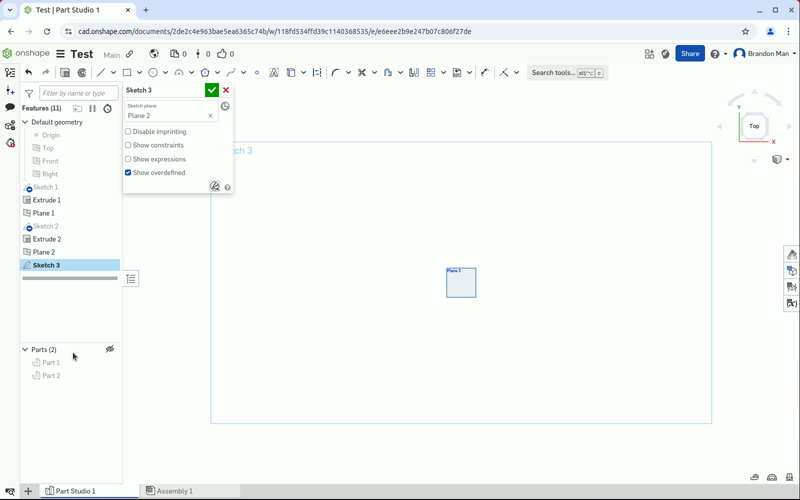
key(c)
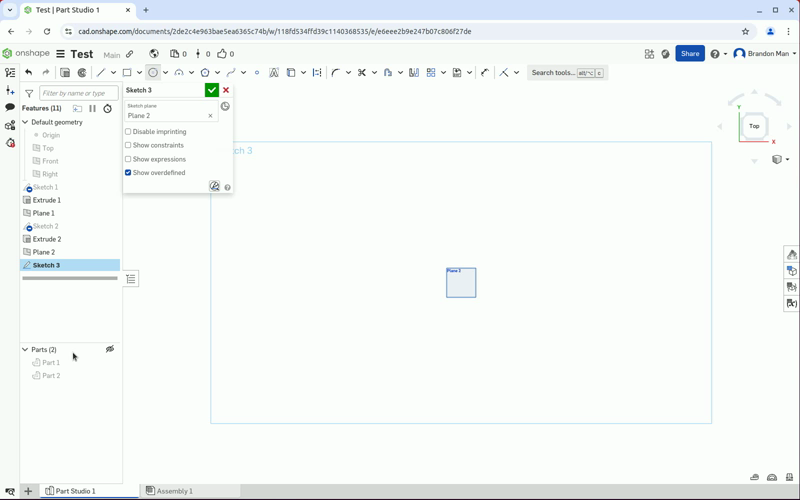
key_down(shift)
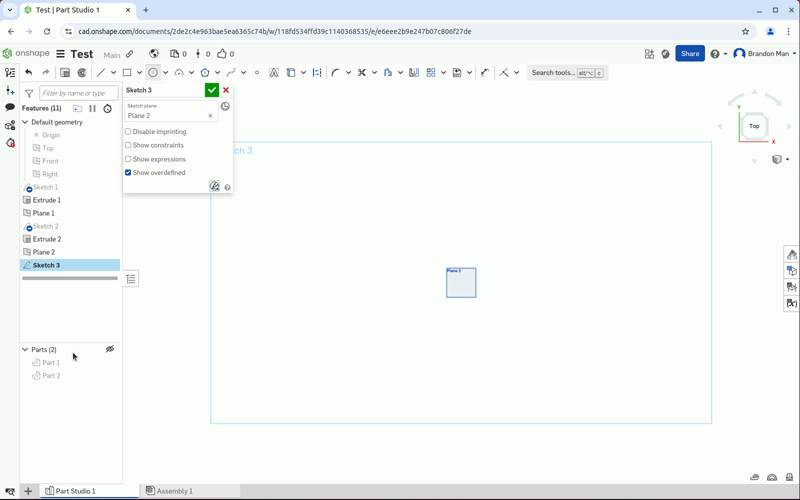
mouse_move(461, 282)
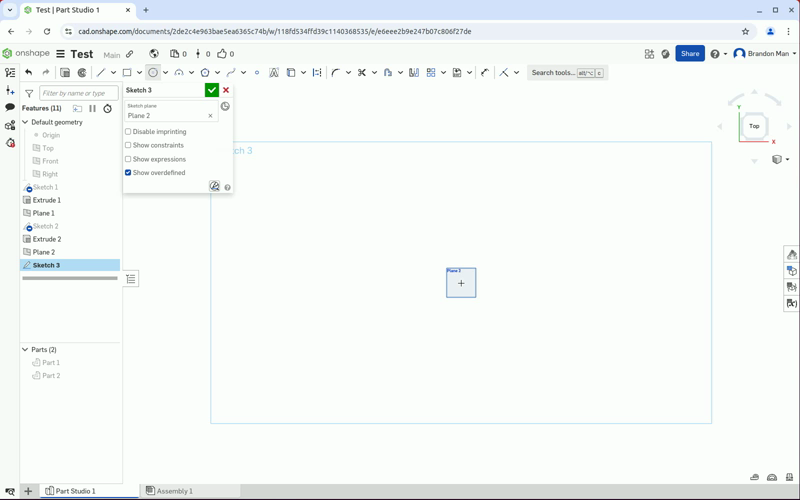
click(461, 282)
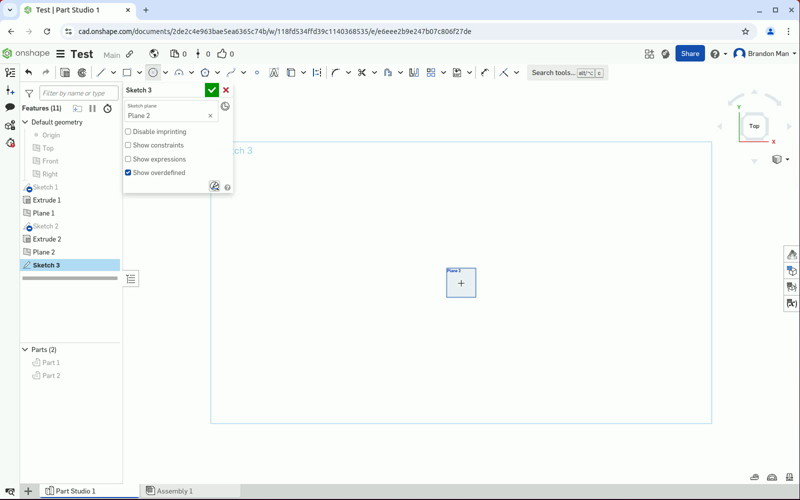
key_up(shift)
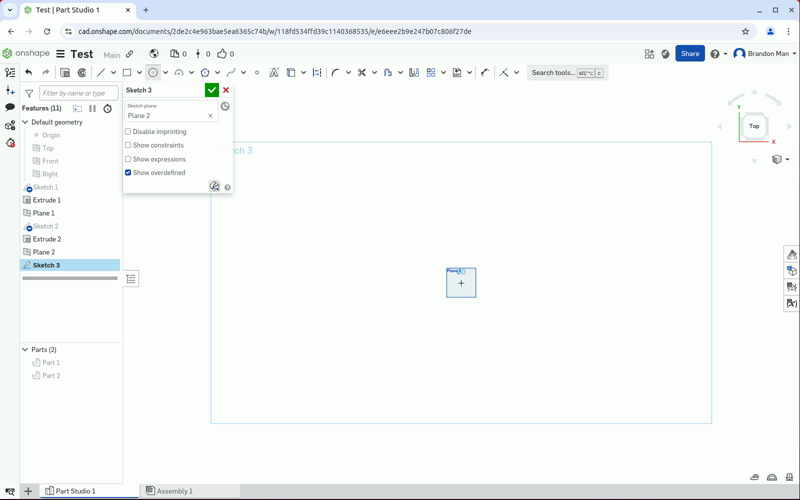
mouse_move(494, 282)
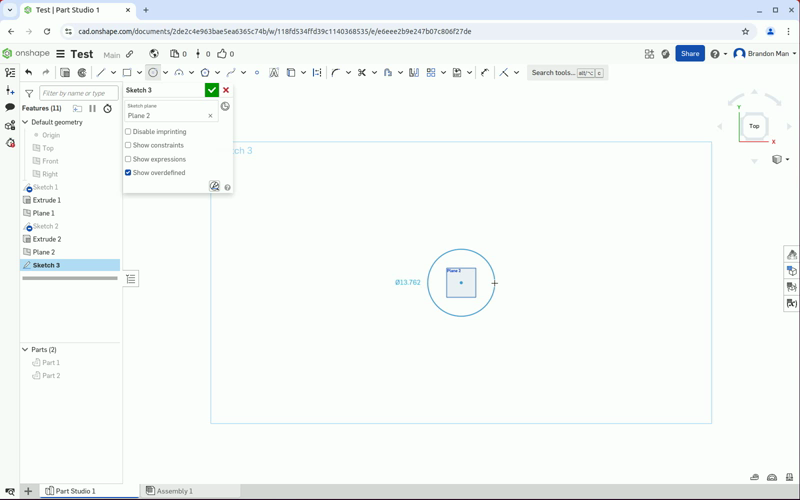
click(494, 282)
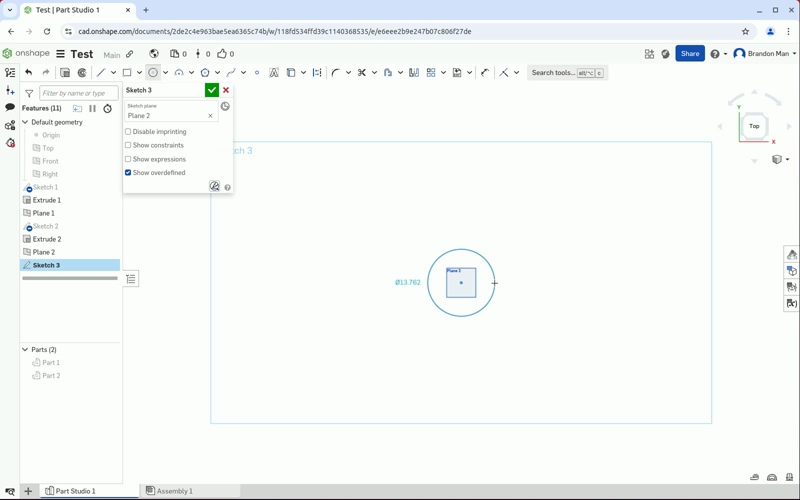
key(esc)
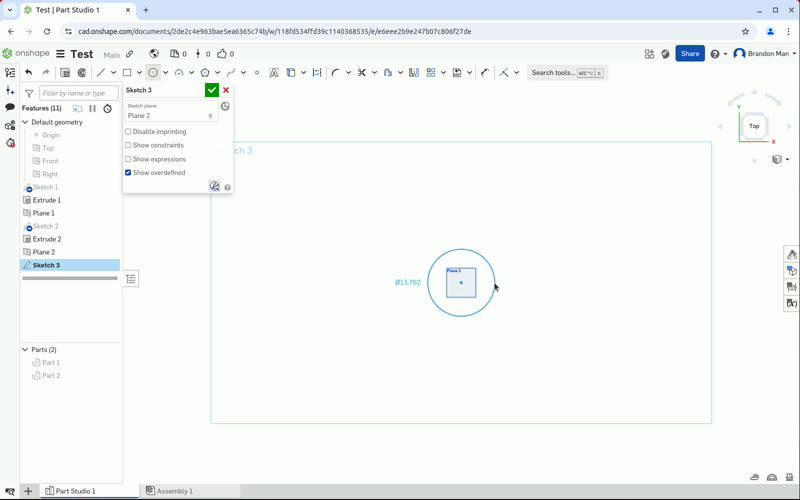
mouse_move(435, 299)
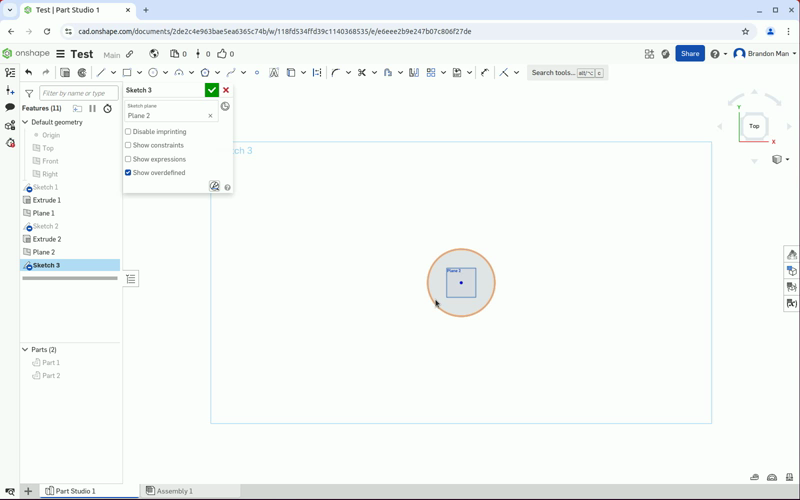
click(435, 299)
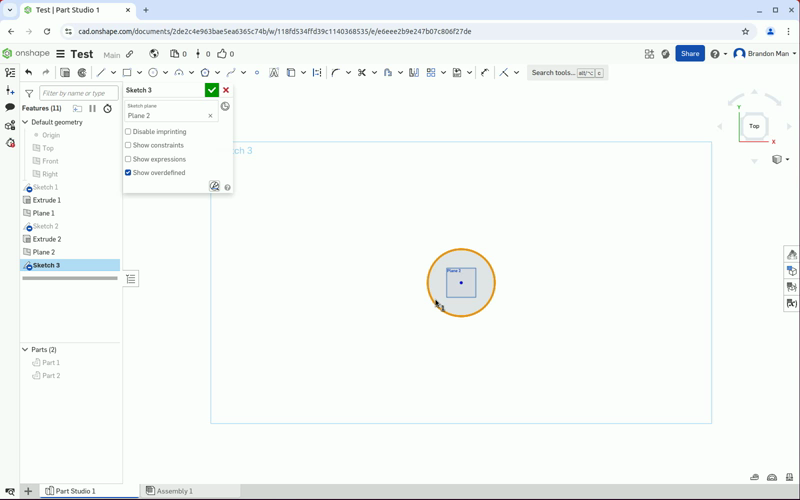
mouse_move(73, 352)
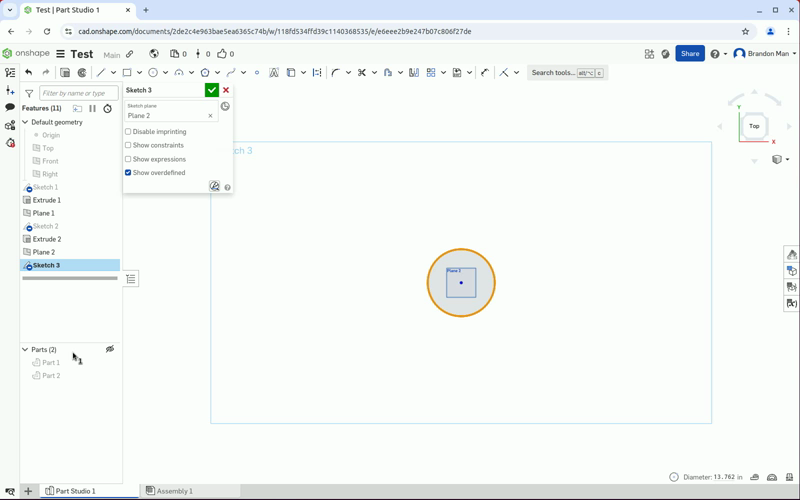
key(shift+y)
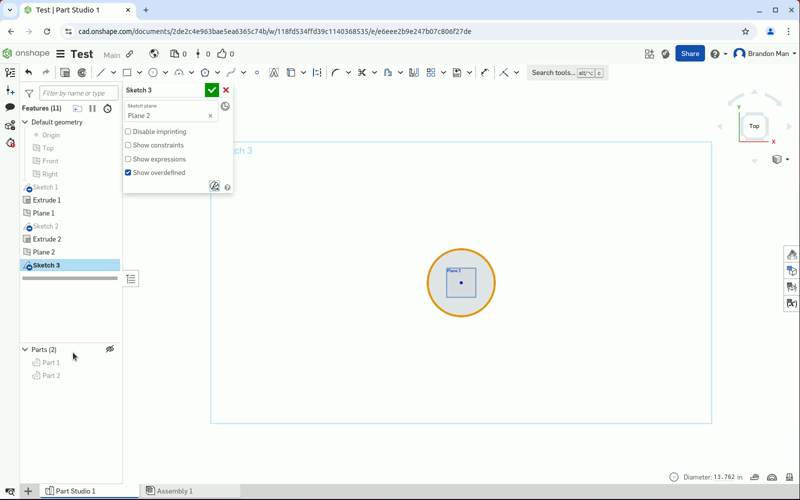
key(shift+e)
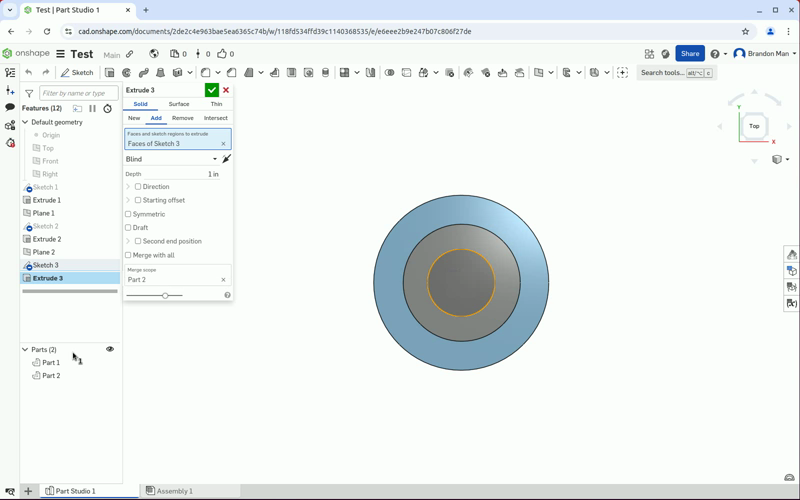
mouse_move(143, 106)
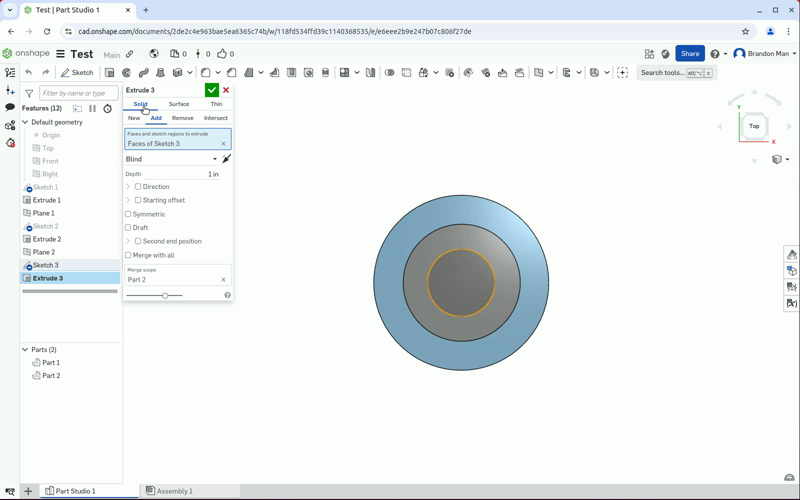
click(143, 106)
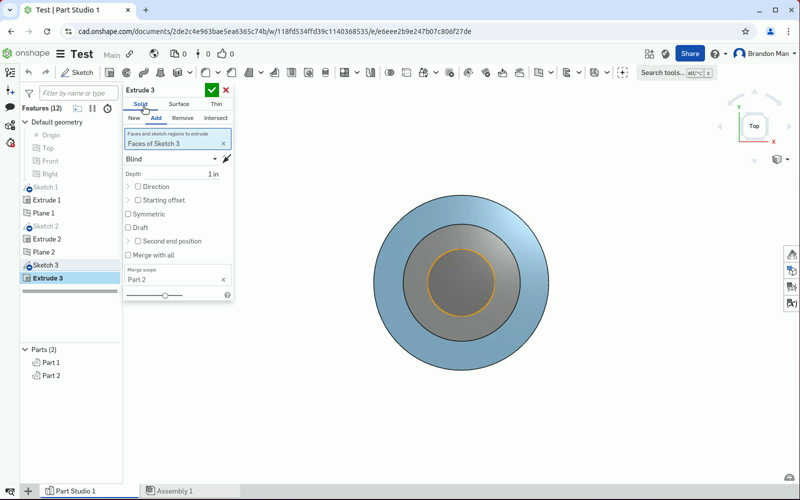
mouse_move(137, 120)
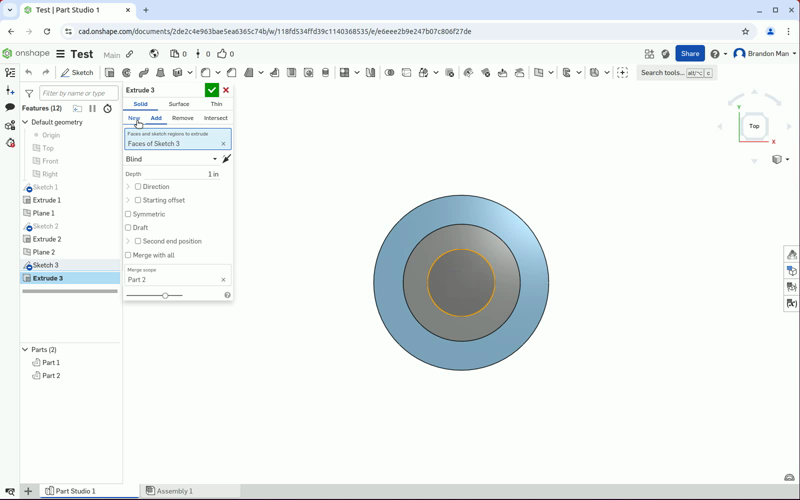
click(137, 120)
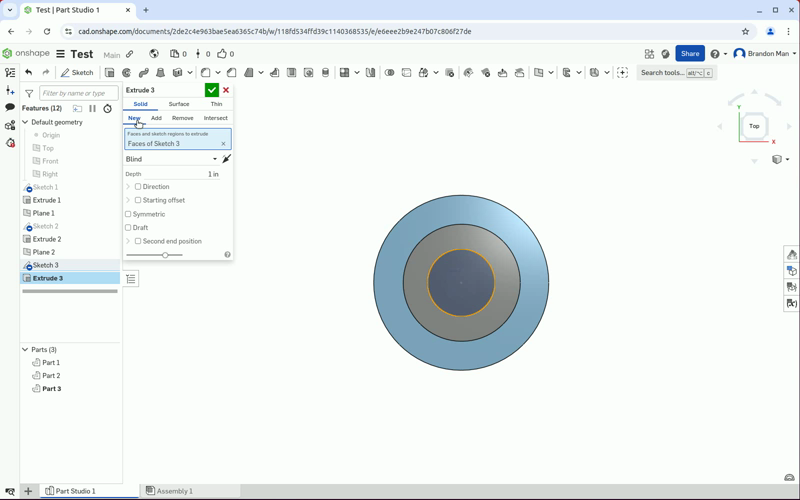
key(tab, 4)
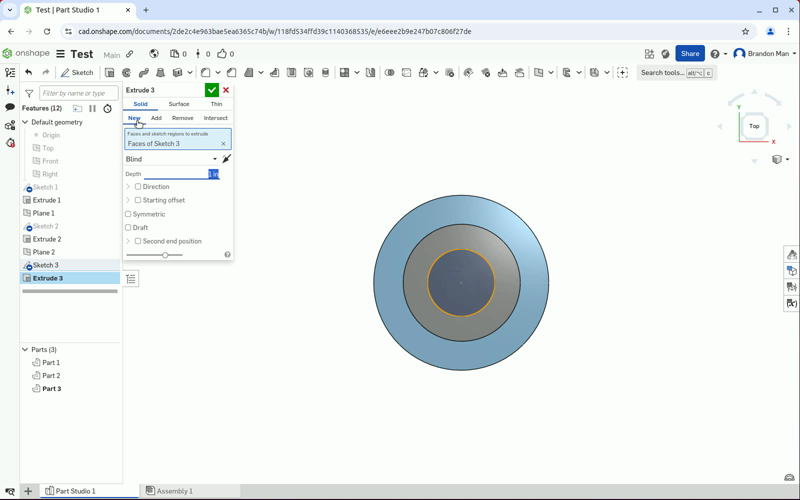
text(7.703)
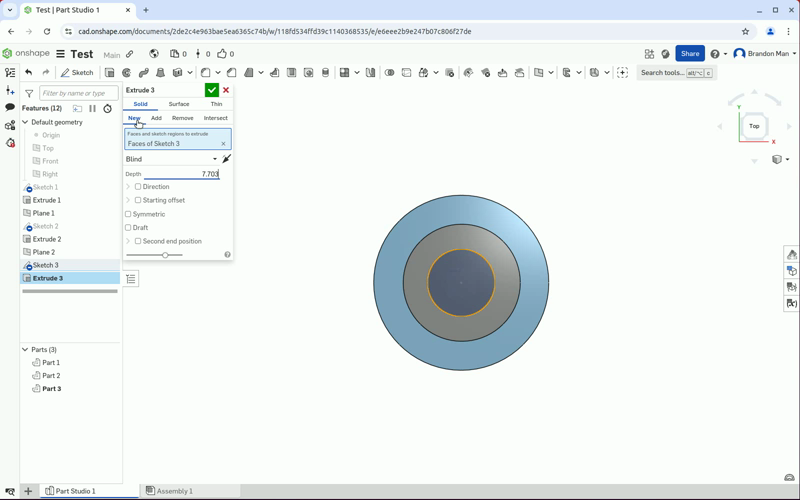
key(enter)
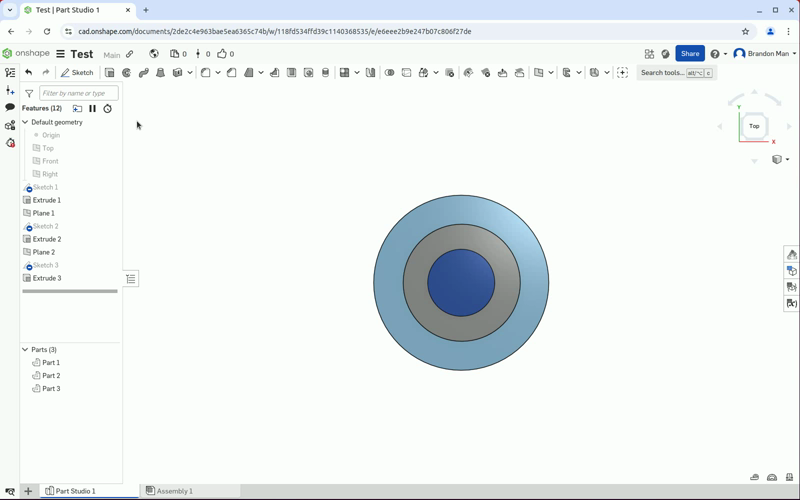
key(shift+h)
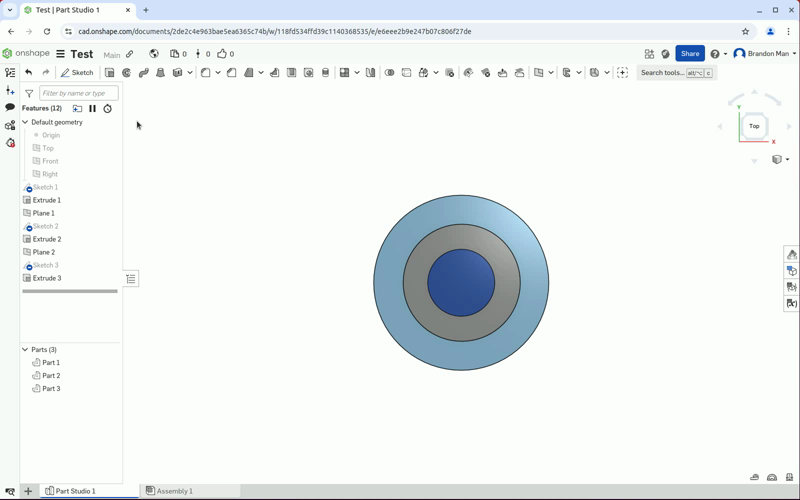
key(shift+h)
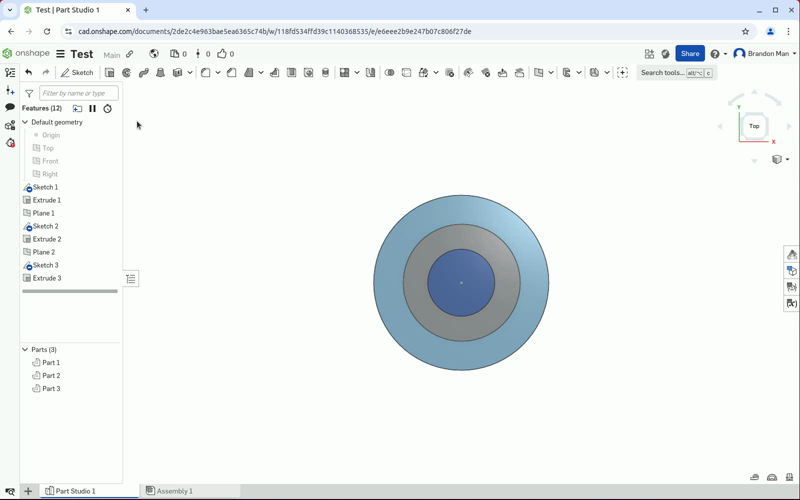
key(shift+7)
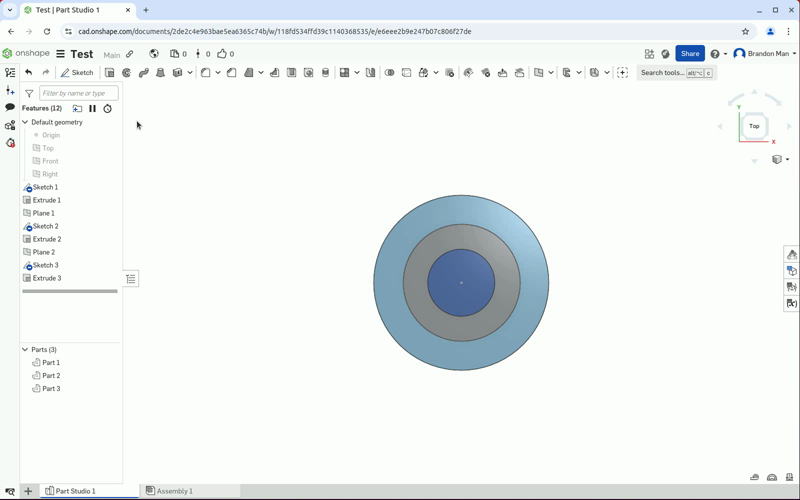
key(up, 3)
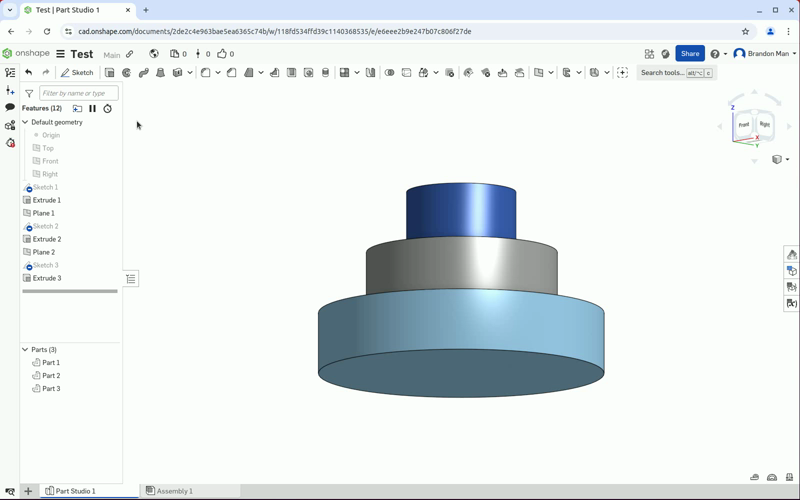
key(left, 3)
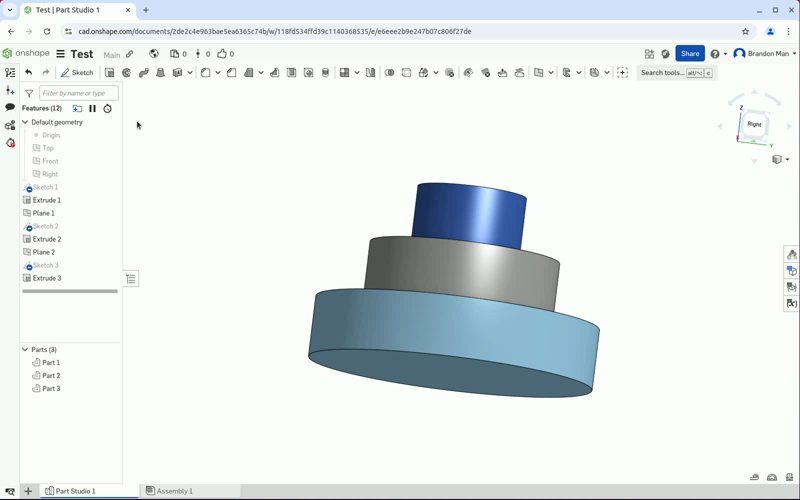
key(right, 3)
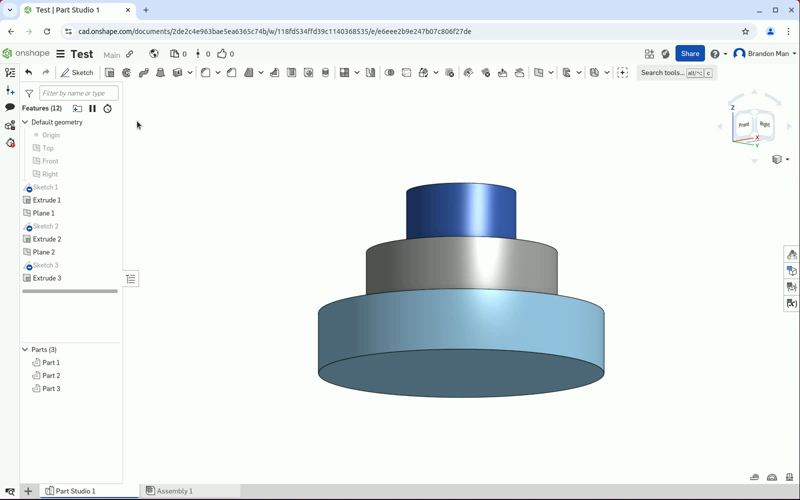
key(down, 3)
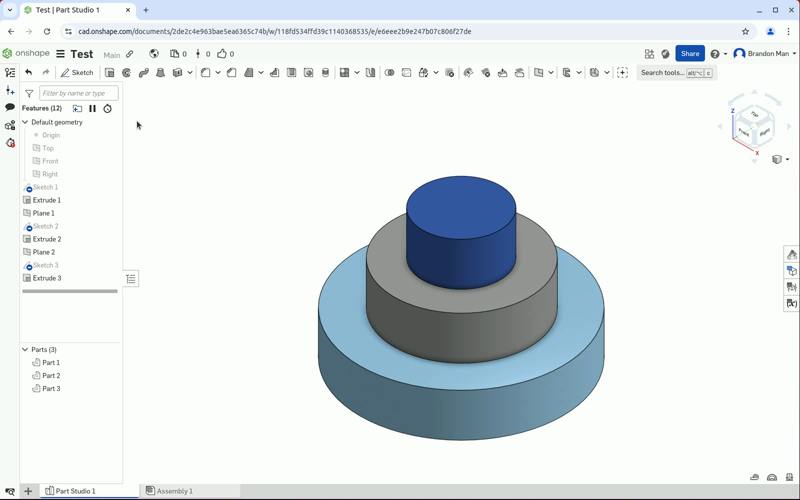
mouse_move(73, 189)
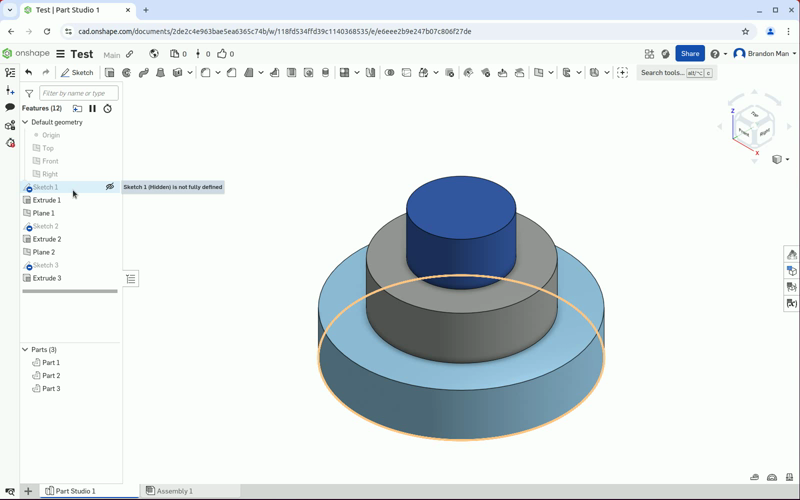
click(73, 189)